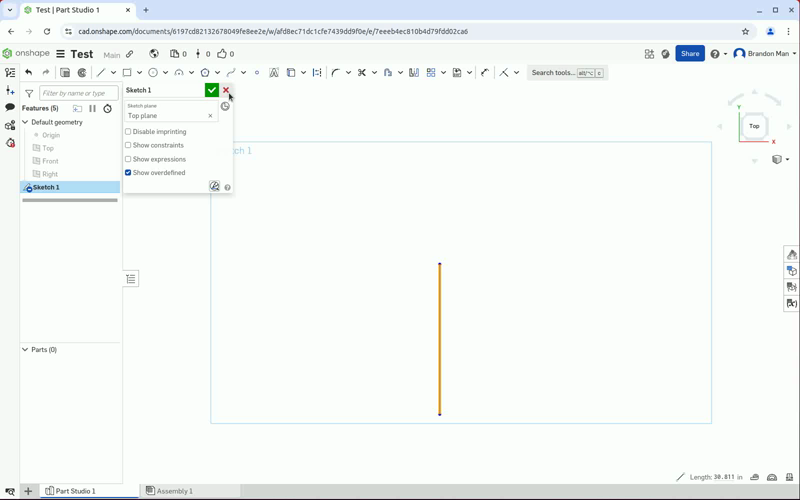
key(shift+h)
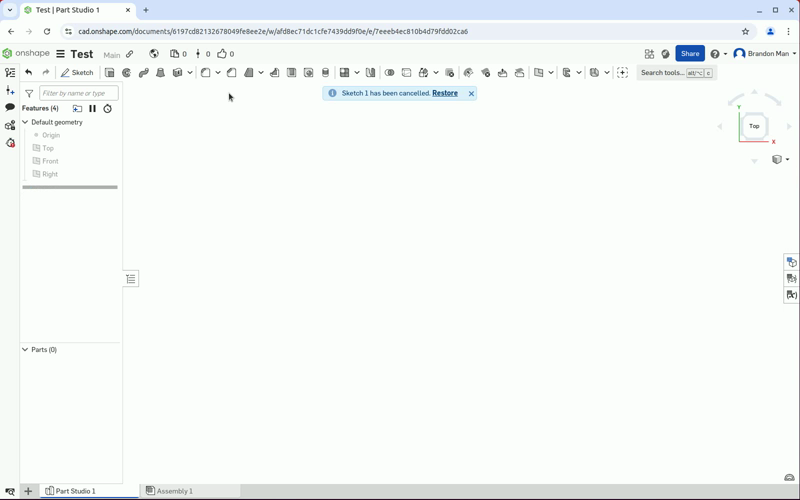
mouse_move(73, 352)
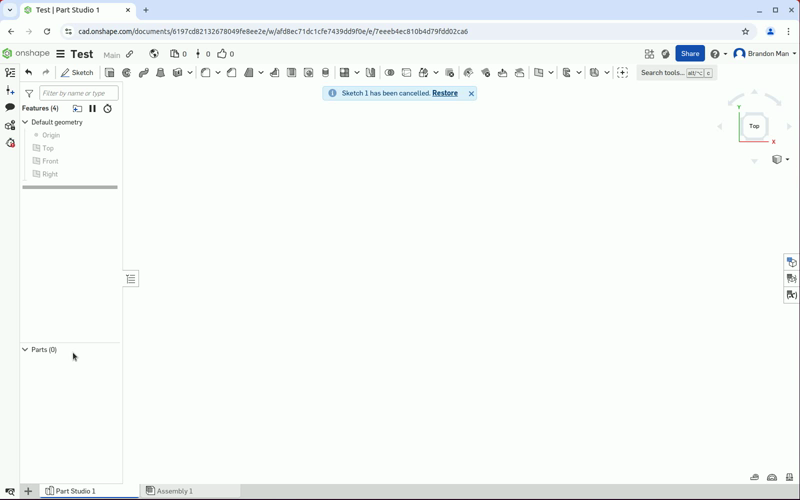
key(y)
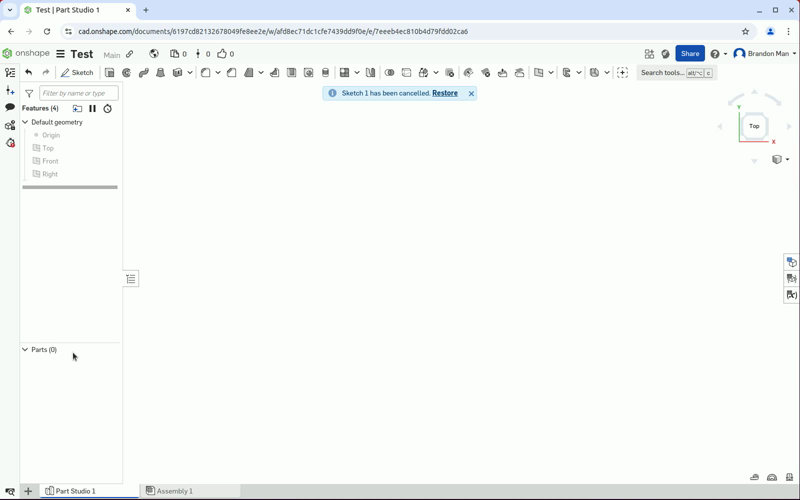
key(shift+p)
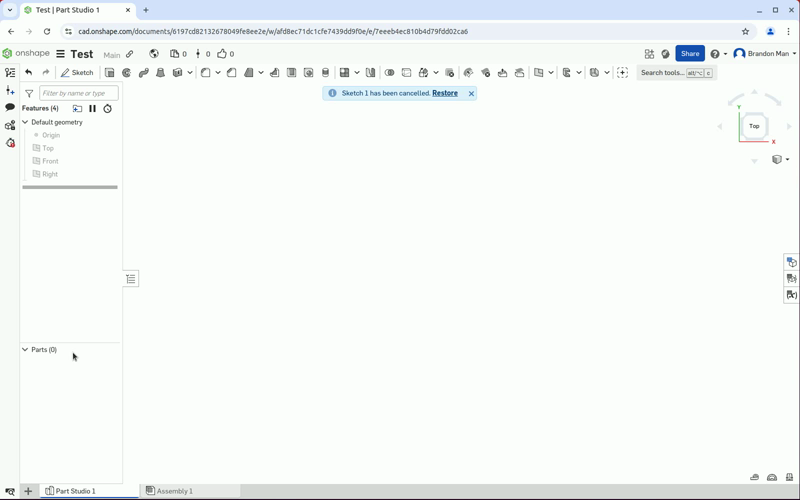
key(space)
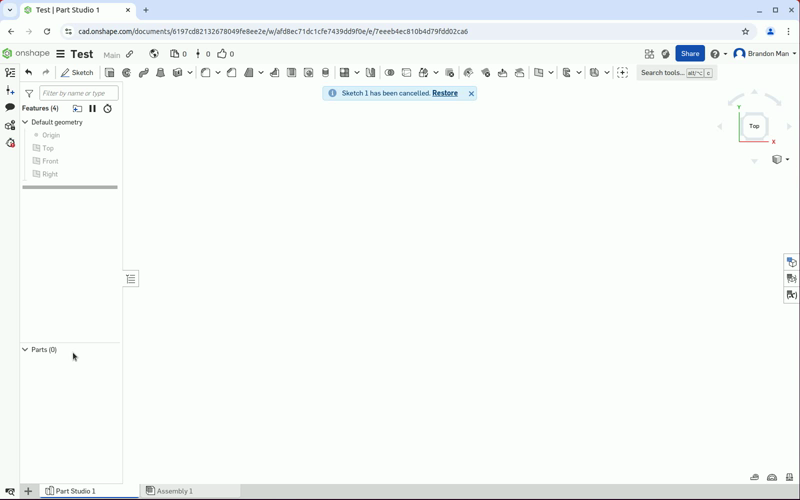
key_down(shift)
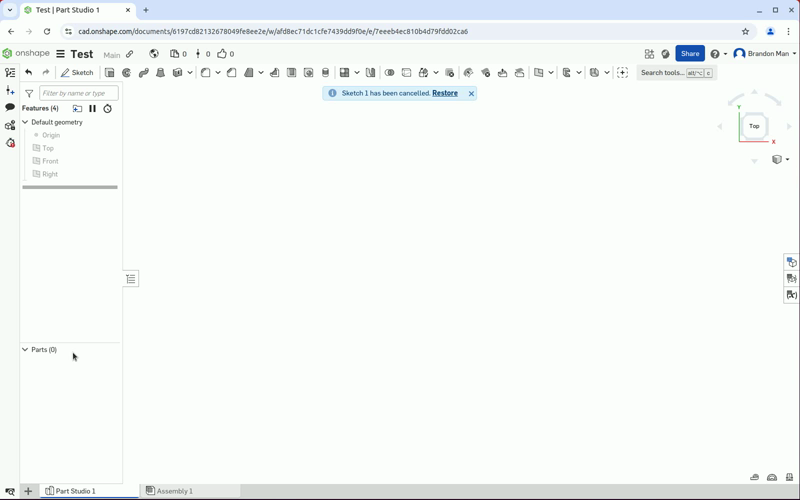
key(up)
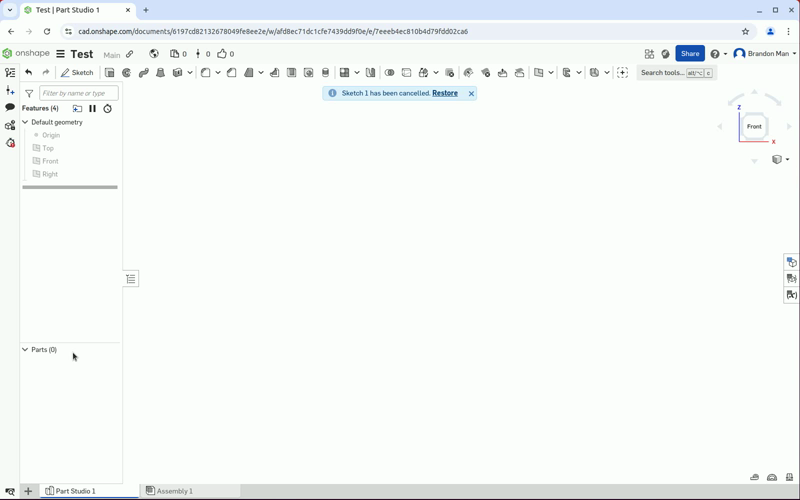
key_up(shift)
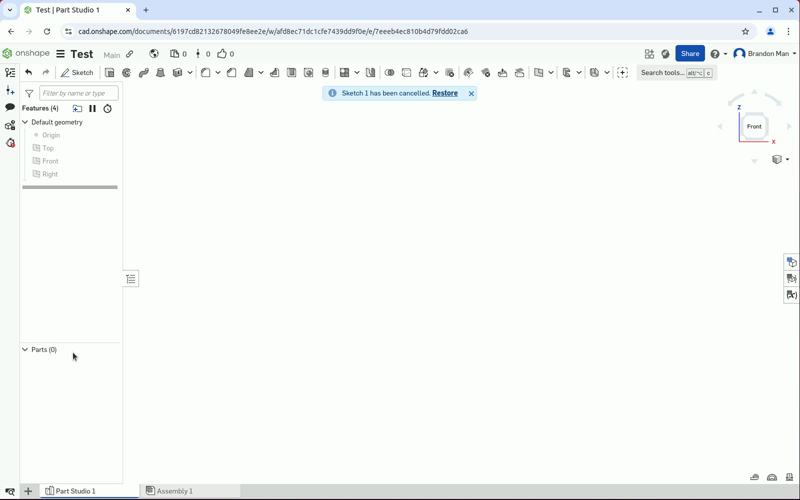
mouse_move(73, 352)
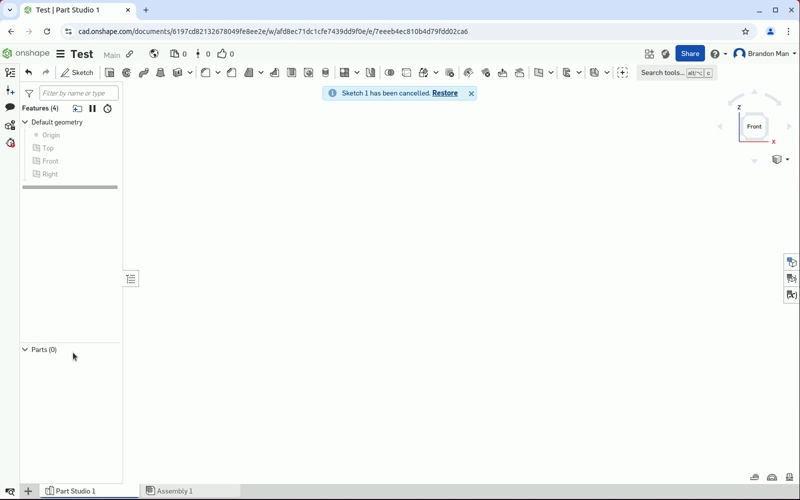
key(shift+y)
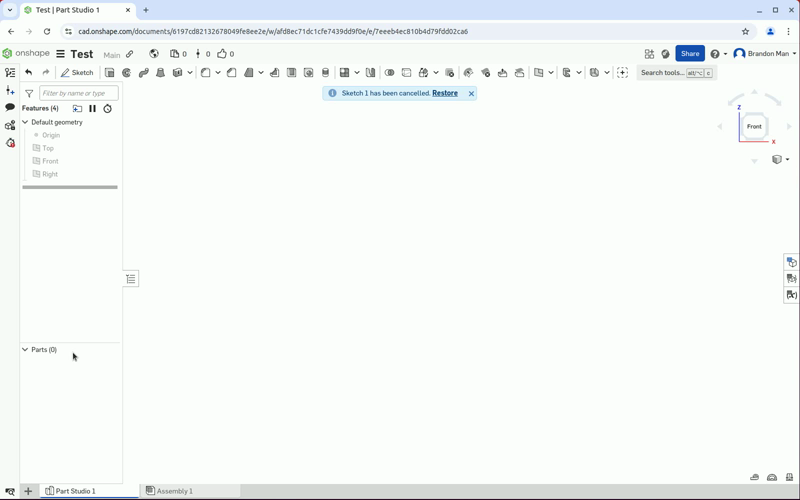
key(shift+s)
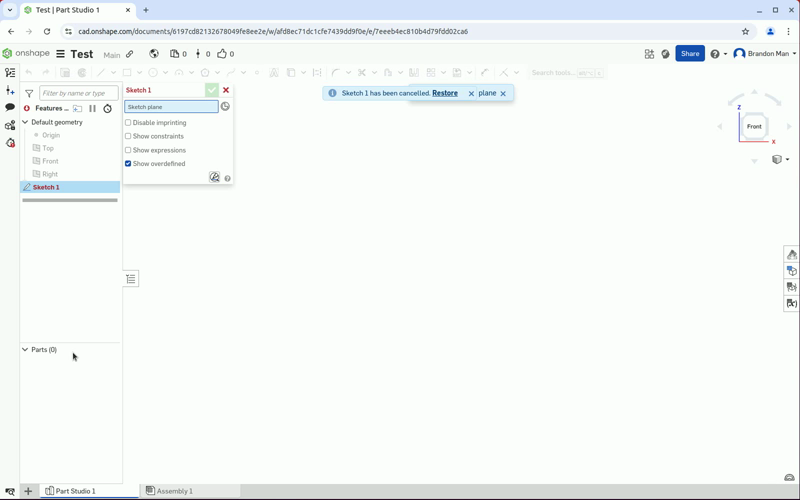
mouse_move(73, 163)
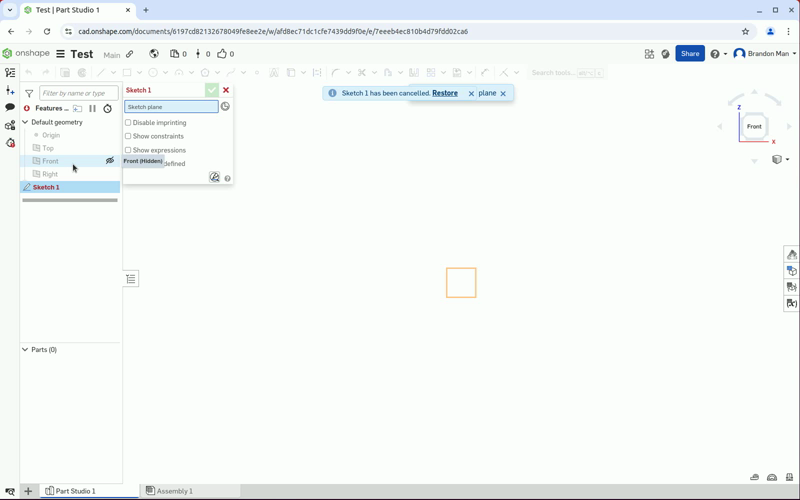
click(73, 163)
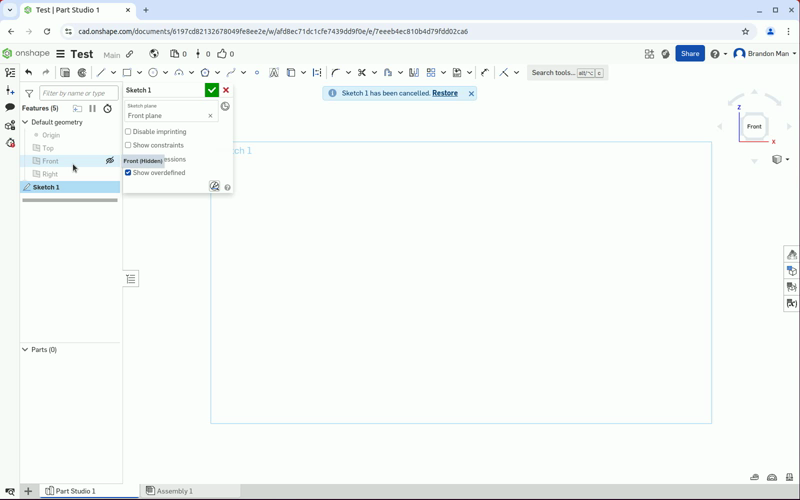
mouse_move(73, 352)
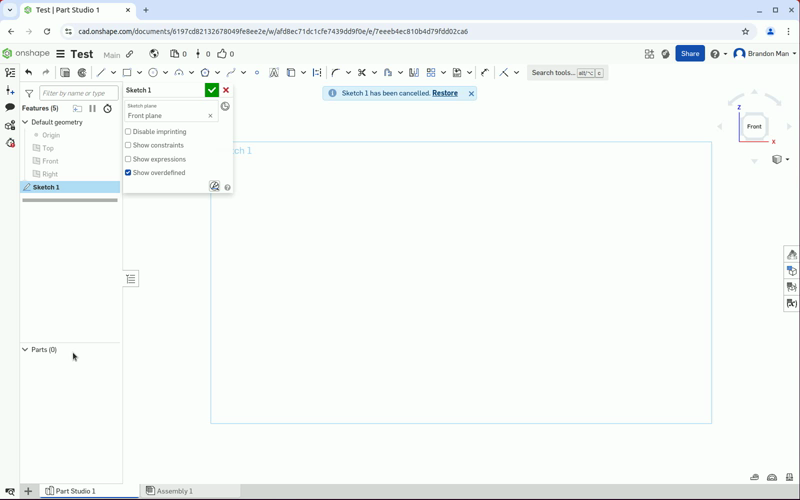
key(y)
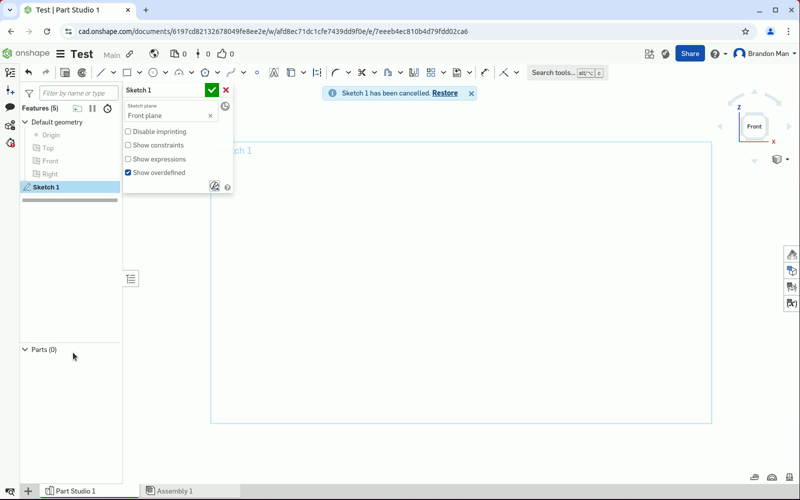
key(l)
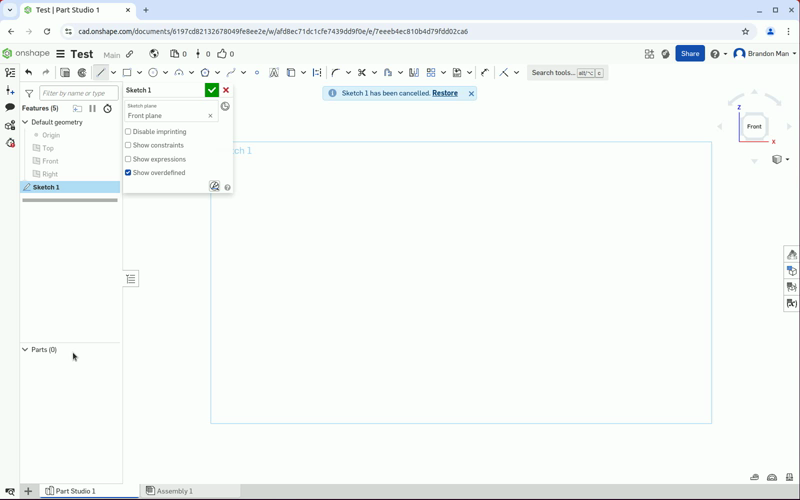
key_down(shift)
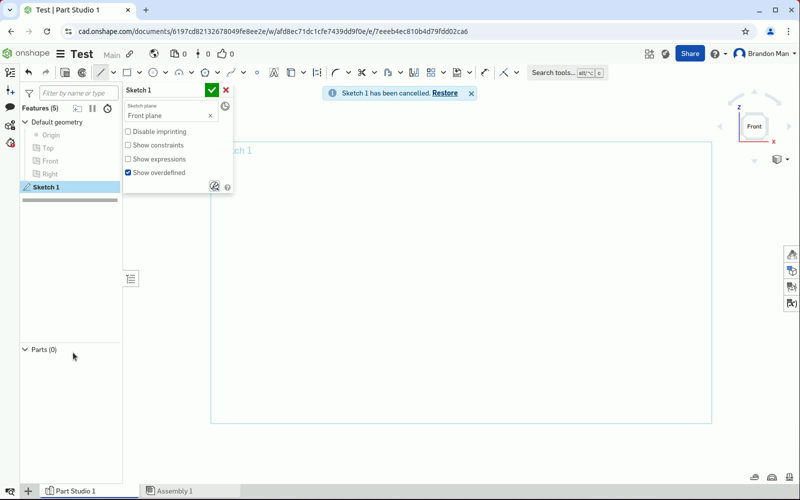
mouse_move(366, 366)
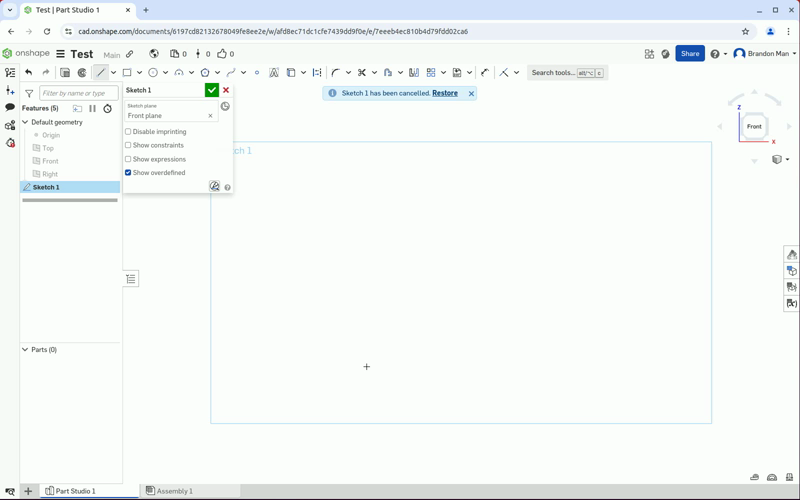
click(366, 366)
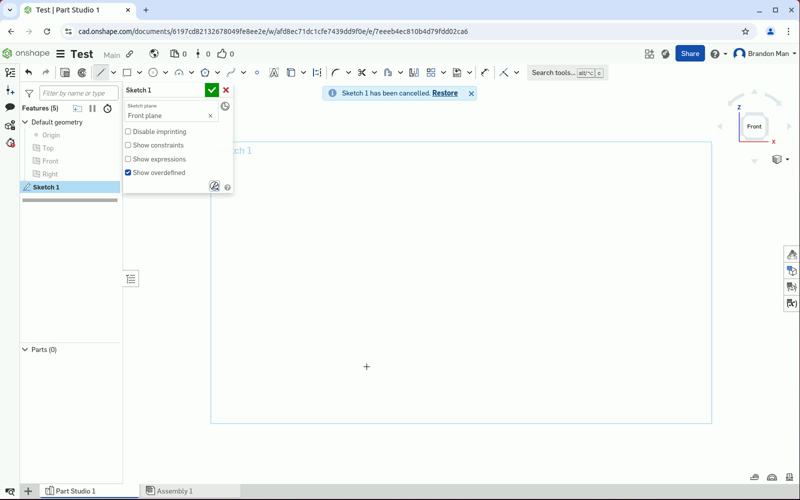
key_up(shift)
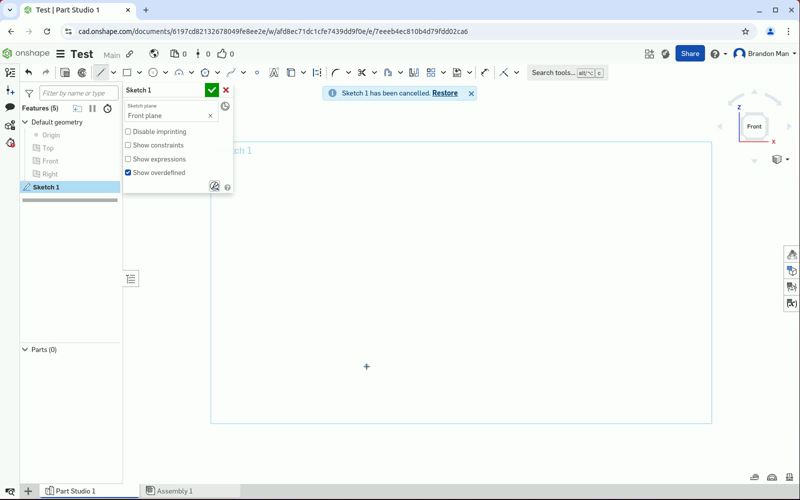
key_down(shift)
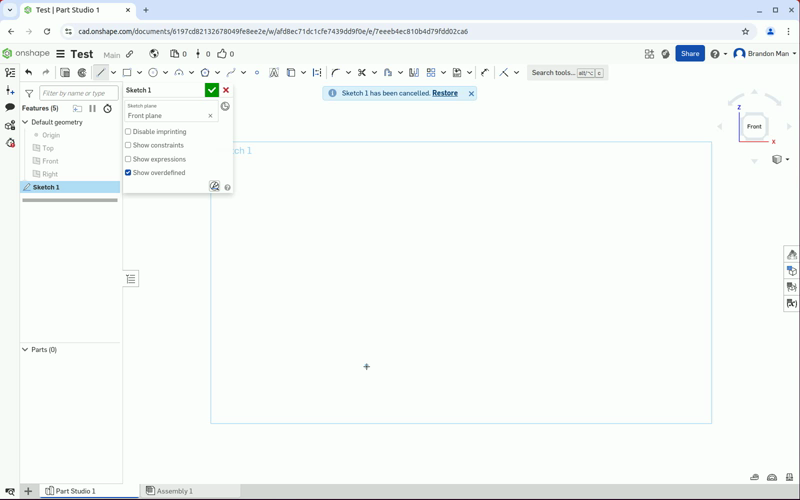
mouse_move(572, 366)
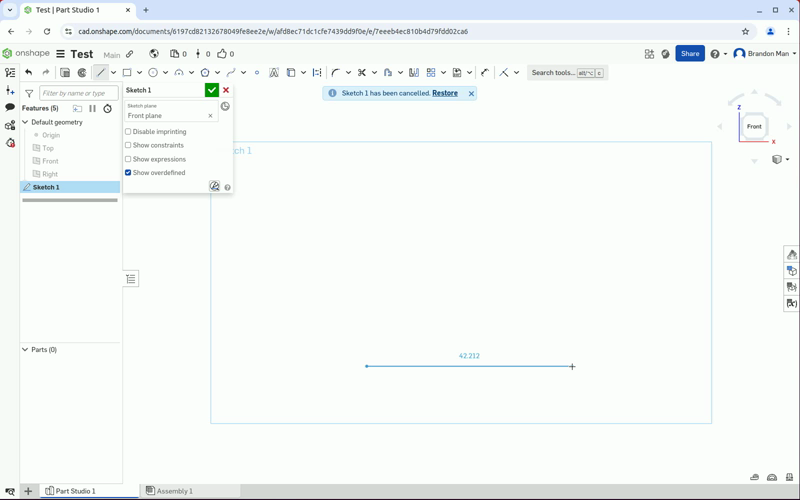
click(572, 366)
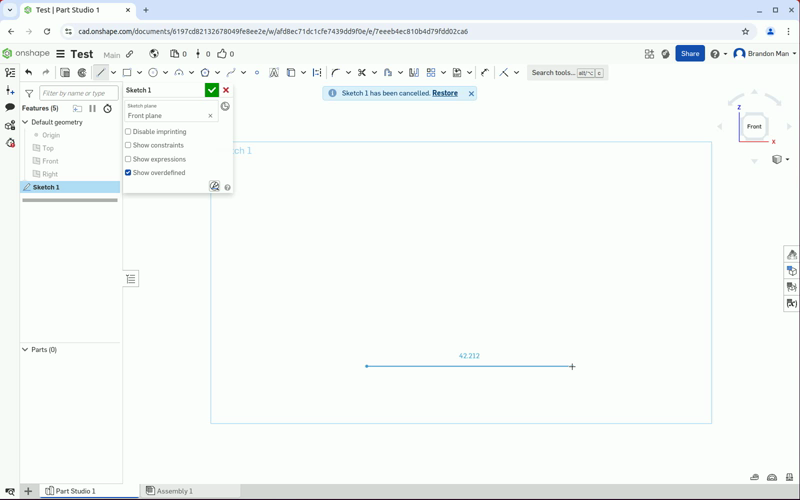
key_up(shift)
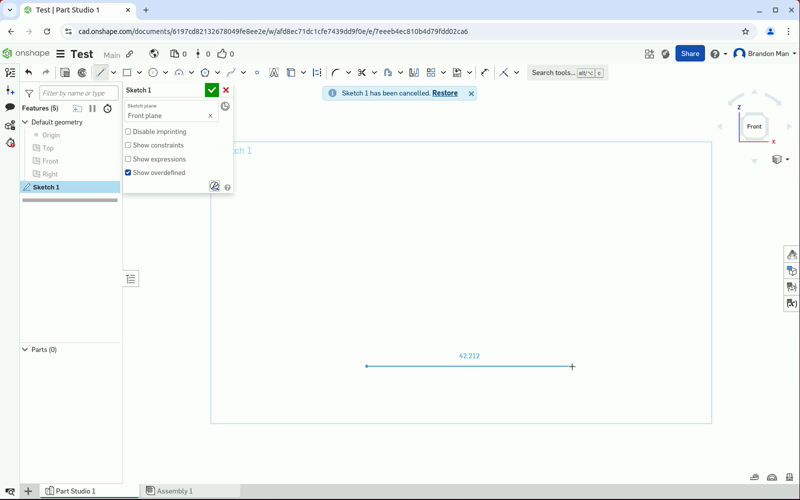
key_down(shift)
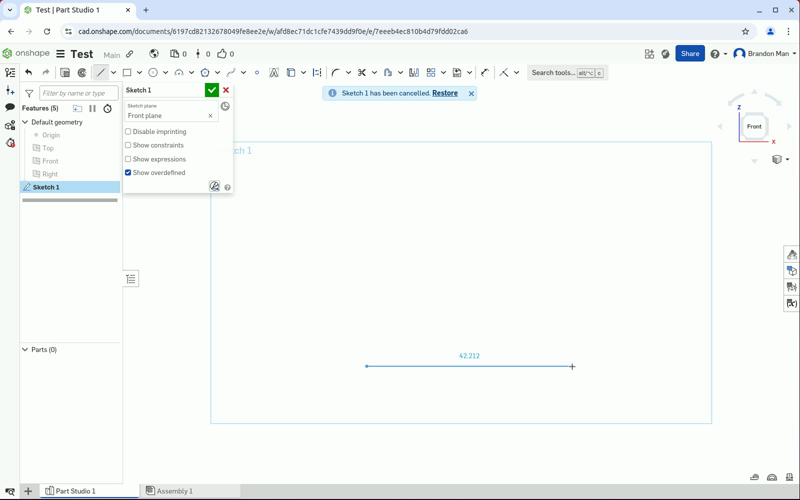
mouse_move(572, 262)
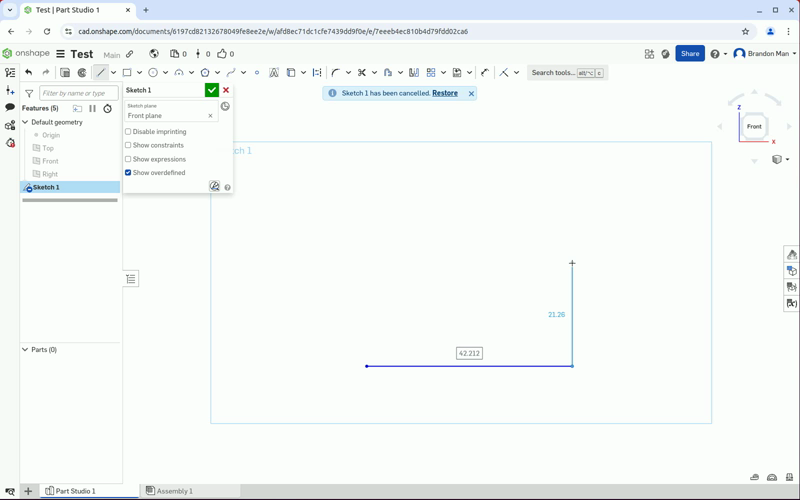
click(572, 262)
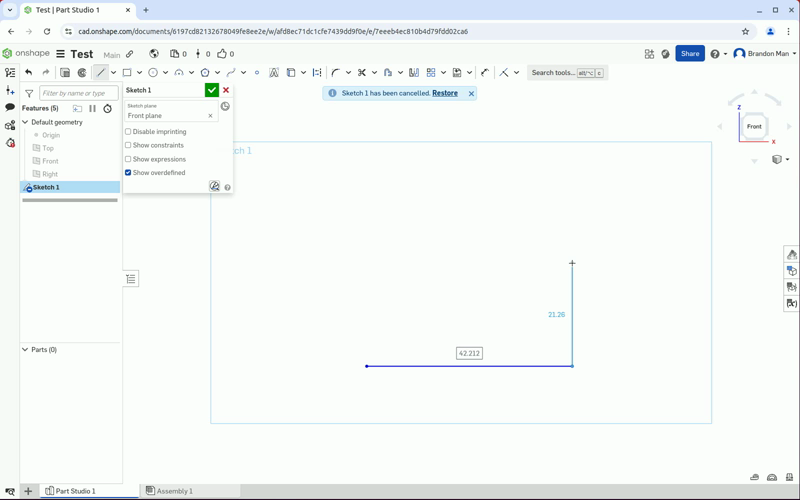
key_up(shift)
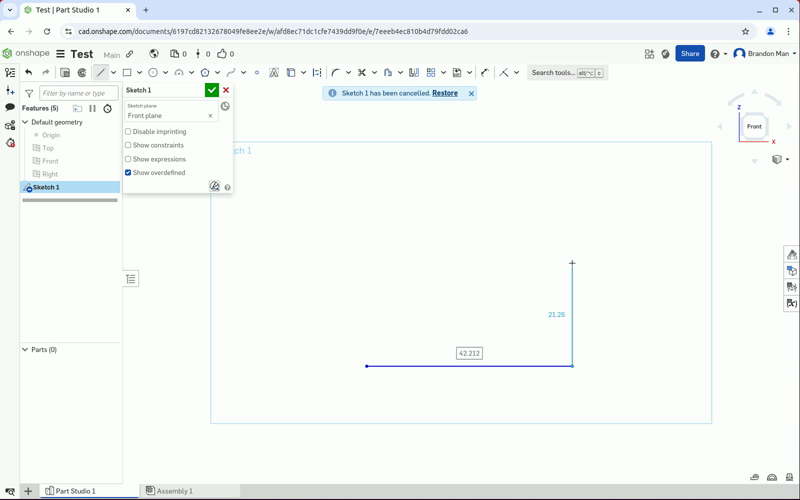
key_down(shift)
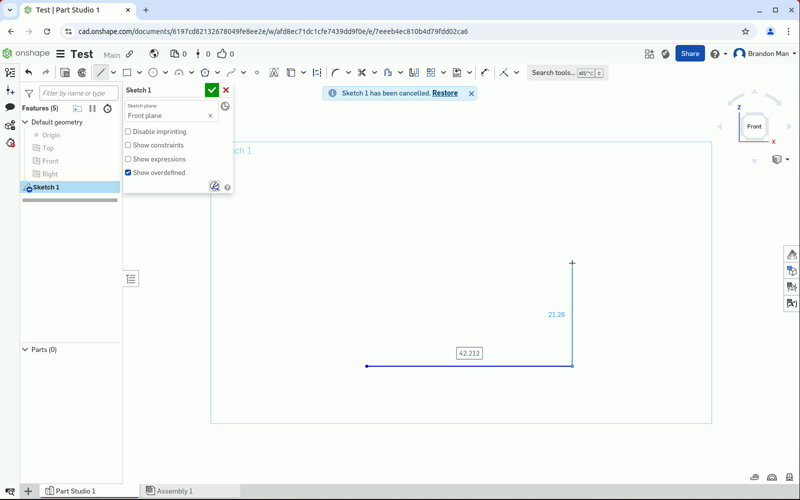
mouse_move(366, 262)
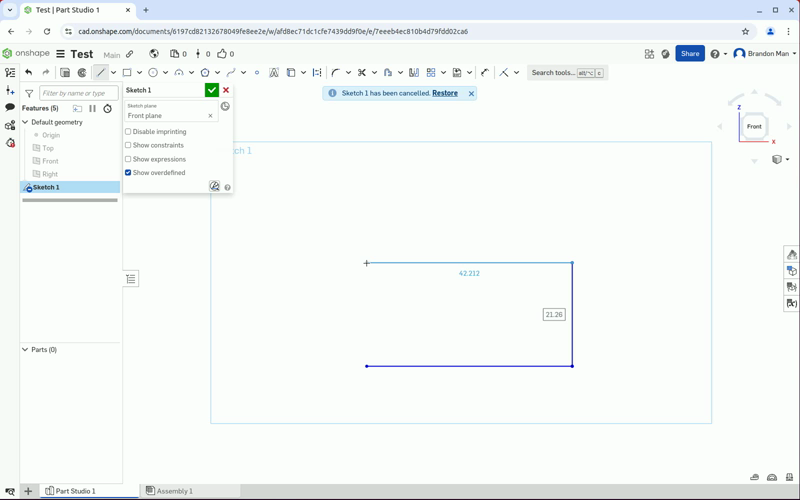
click(366, 262)
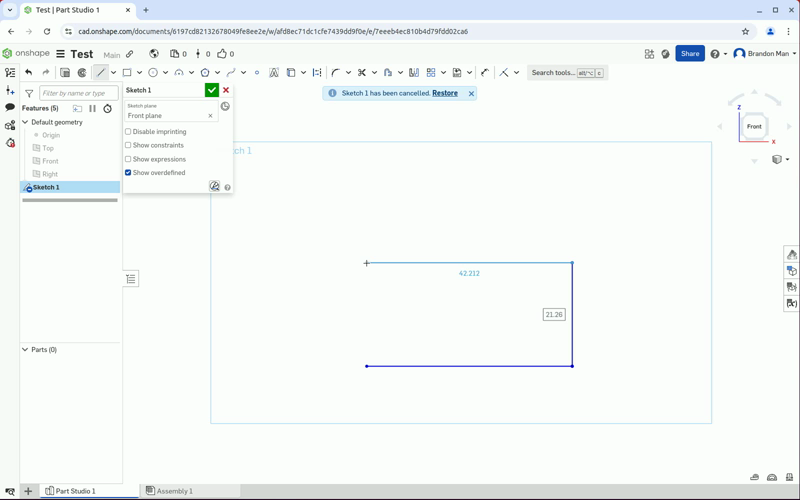
key_up(shift)
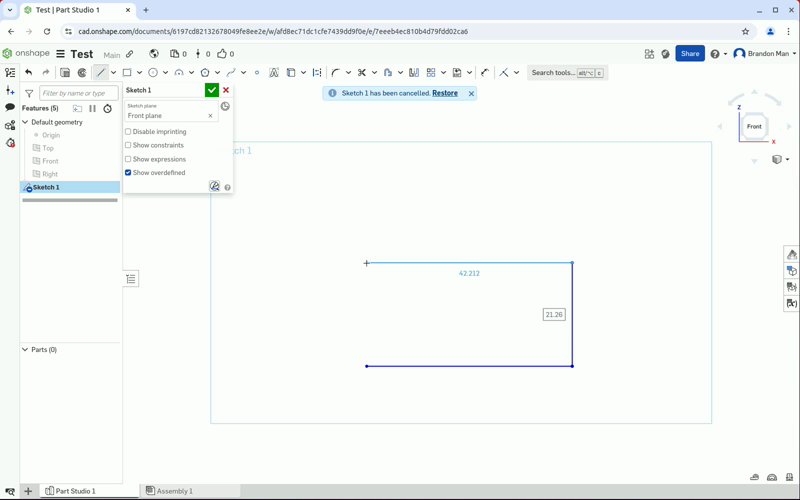
key_down(shift)
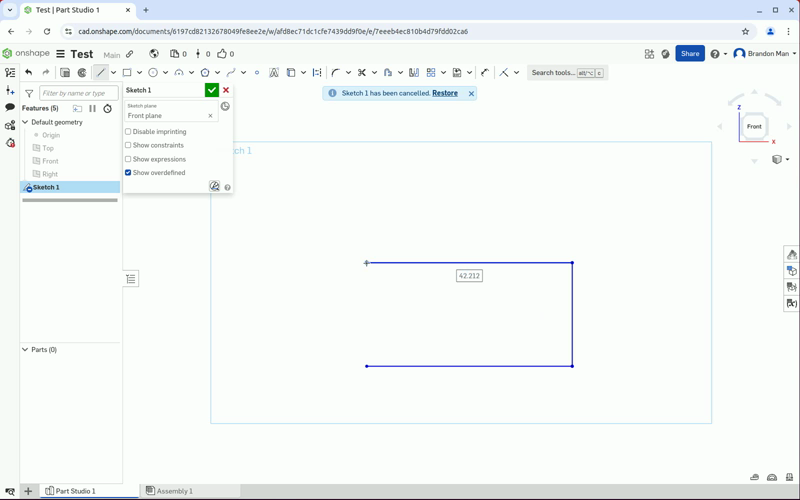
mouse_move(366, 366)
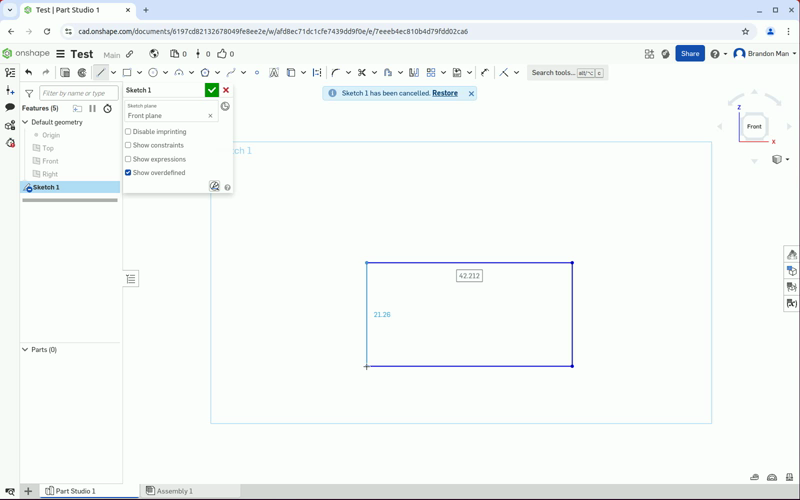
key_up(shift)
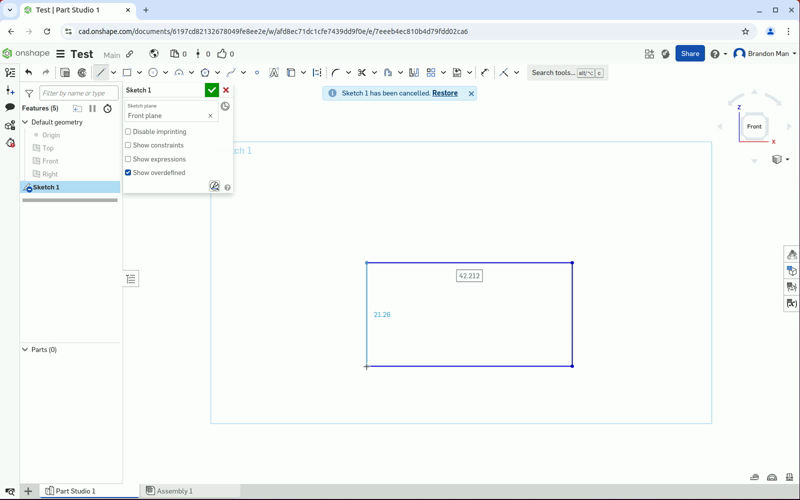
click(366, 366)
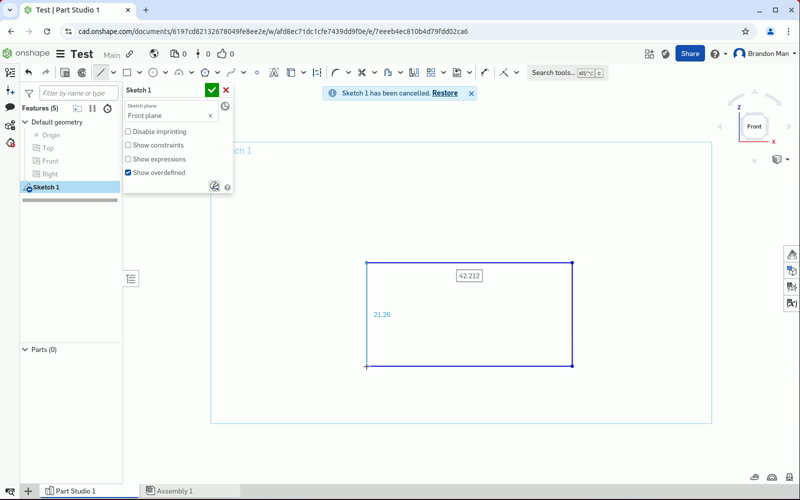
key(esc)
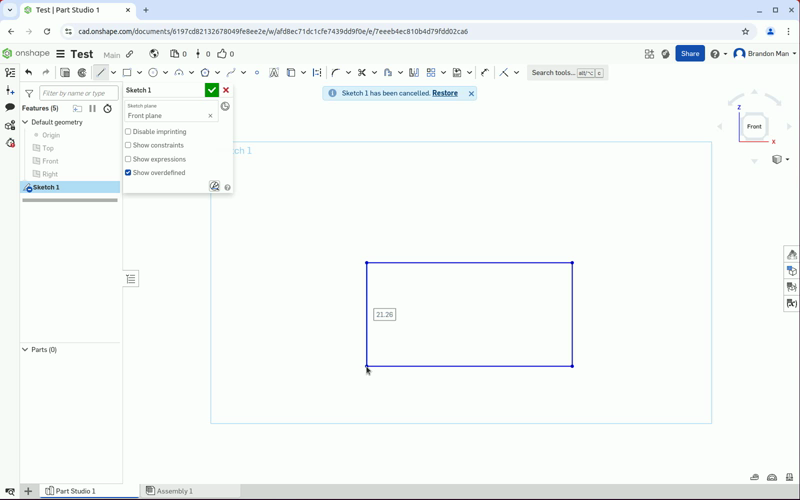
mouse_move(404, 312)
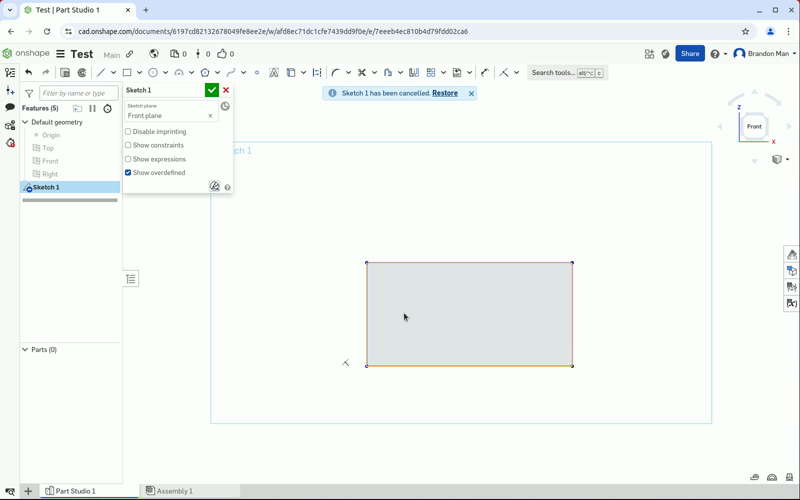
click(404, 312)
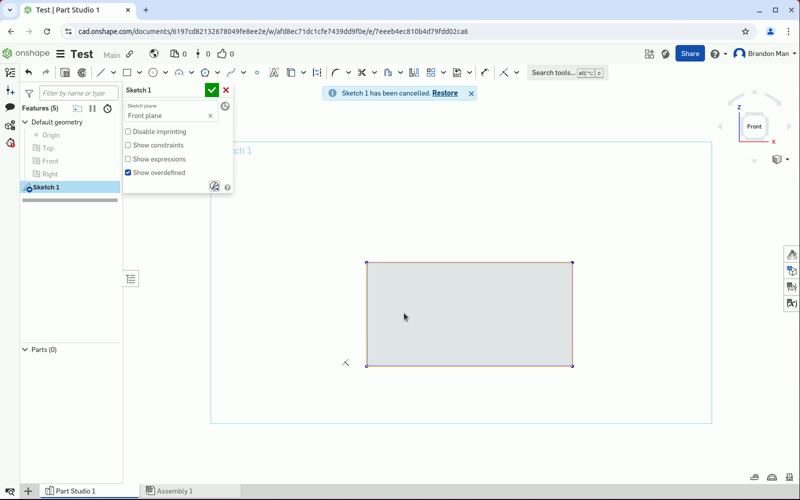
mouse_move(73, 352)
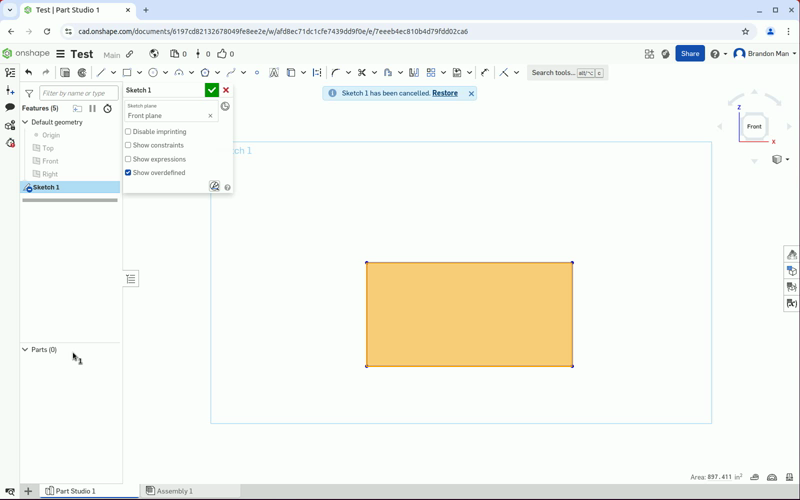
key(shift+y)
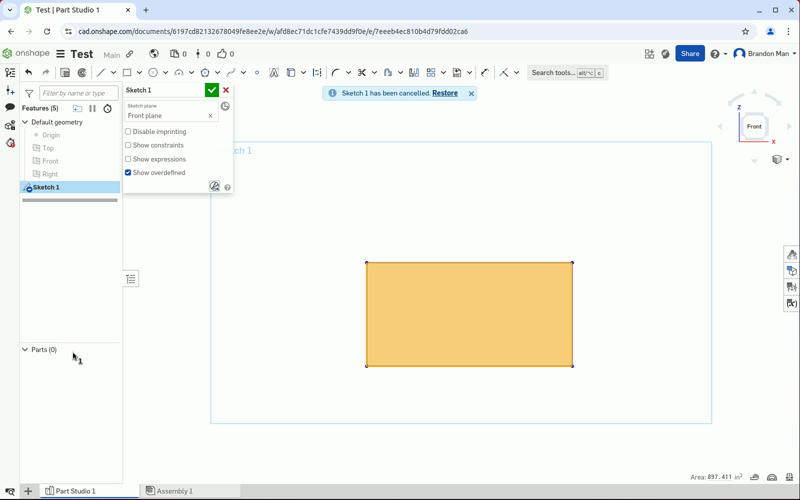
key(shift+e)
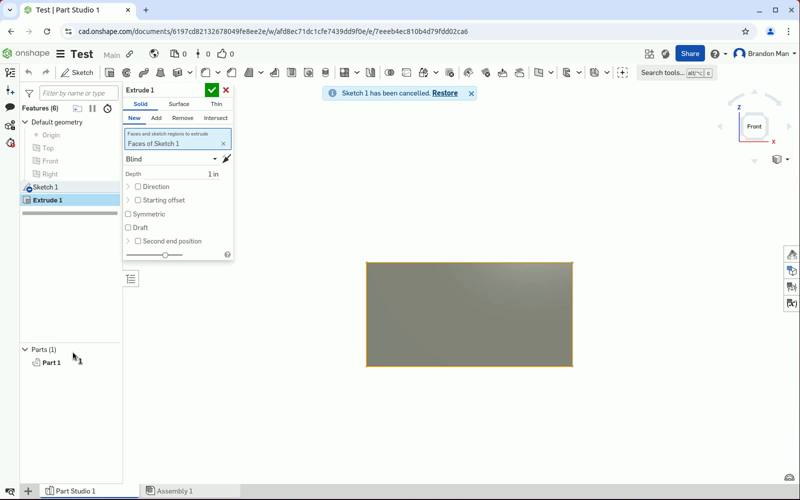
mouse_move(143, 106)
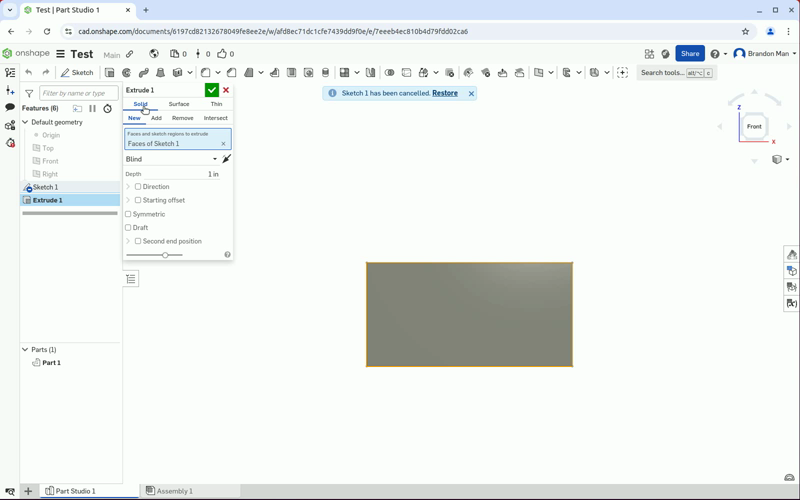
click(143, 106)
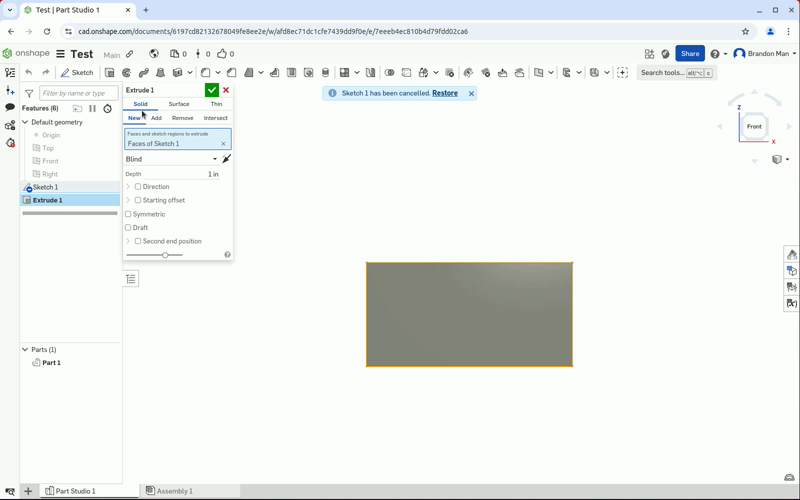
mouse_move(137, 120)
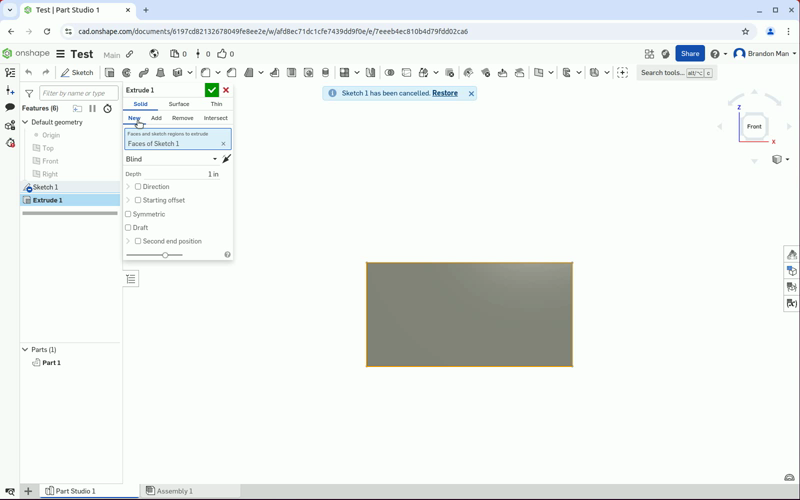
click(137, 120)
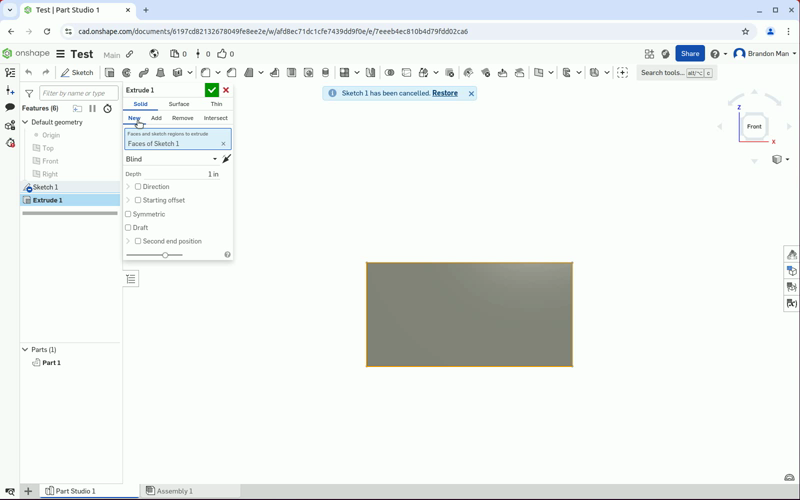
key(tab, 4)
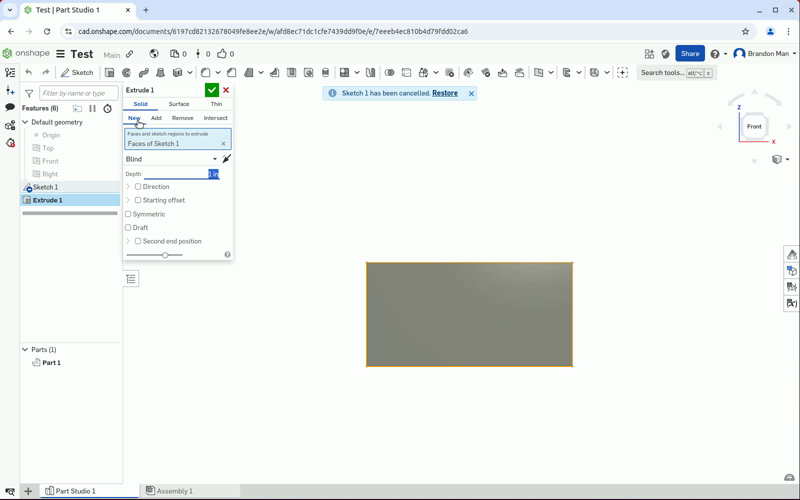
text(12.758)
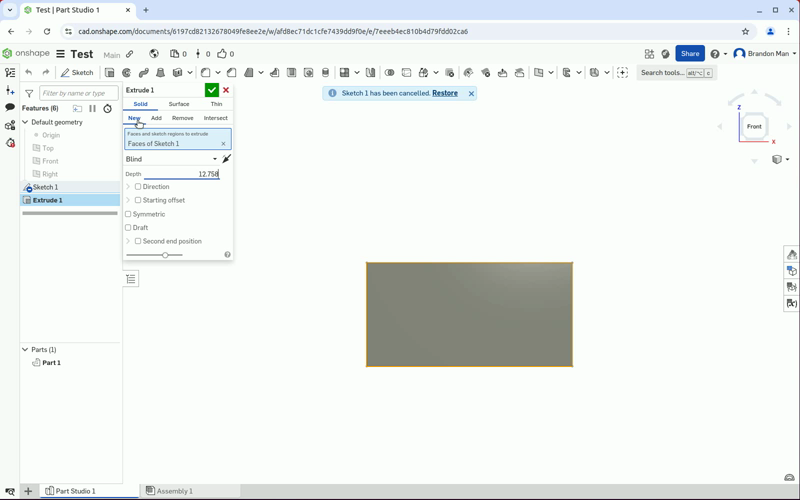
key(enter)
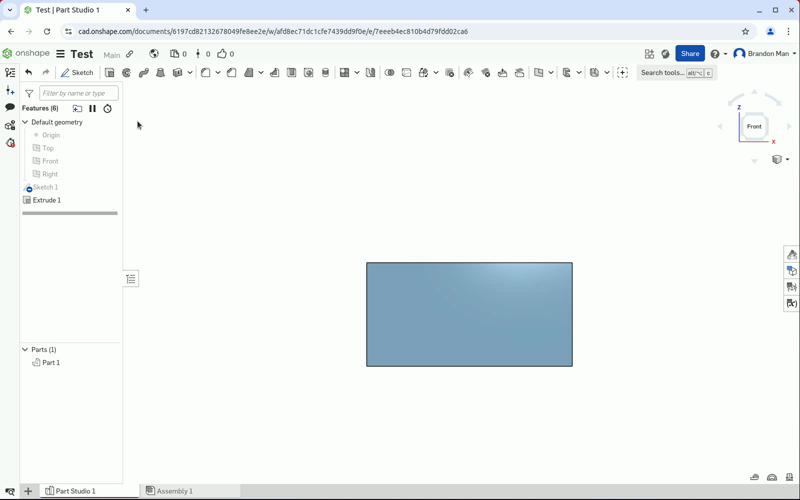
key(shift+h)
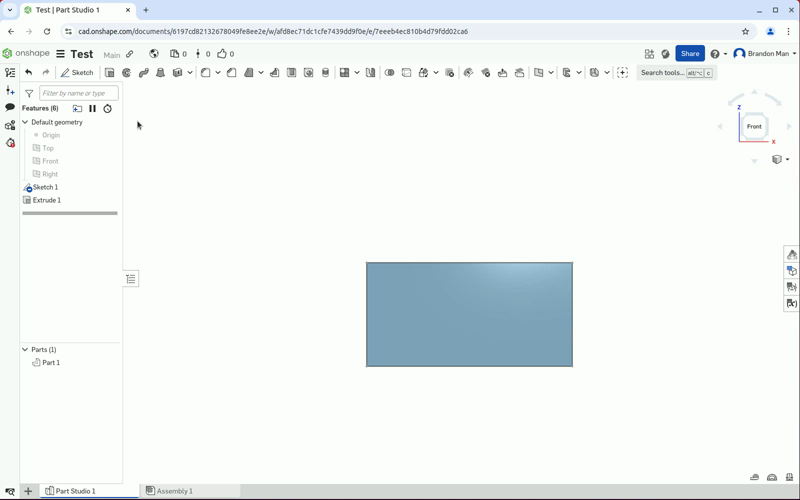
key(shift+h)
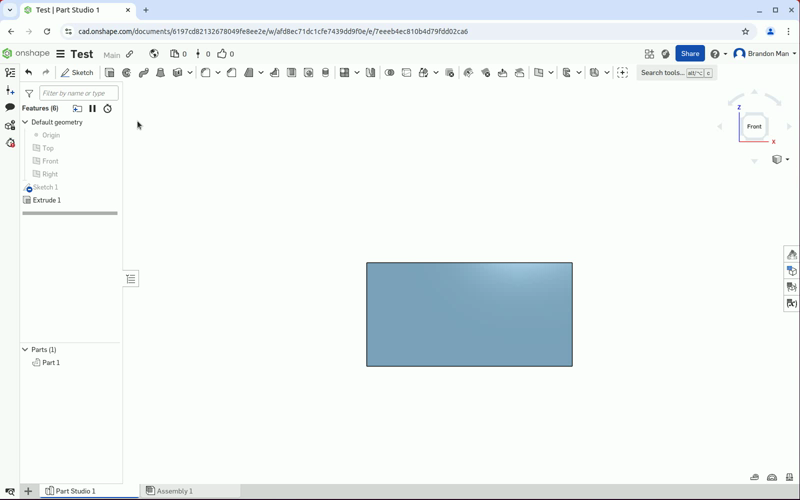
mouse_move(73, 189)
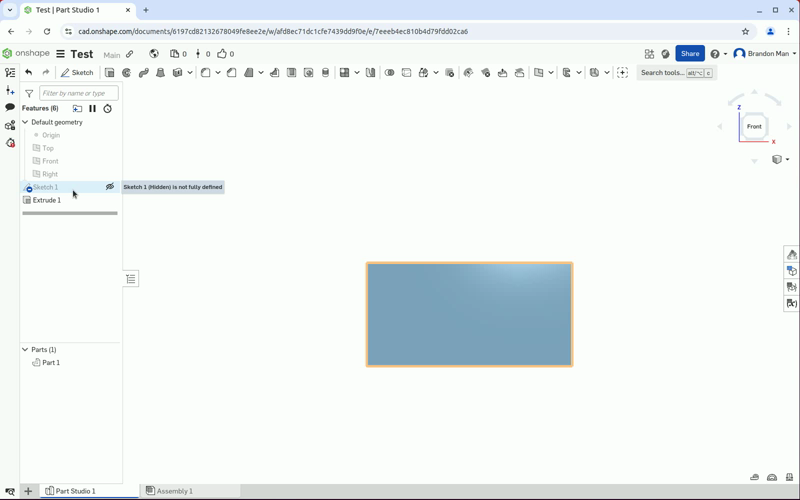
click(73, 189)
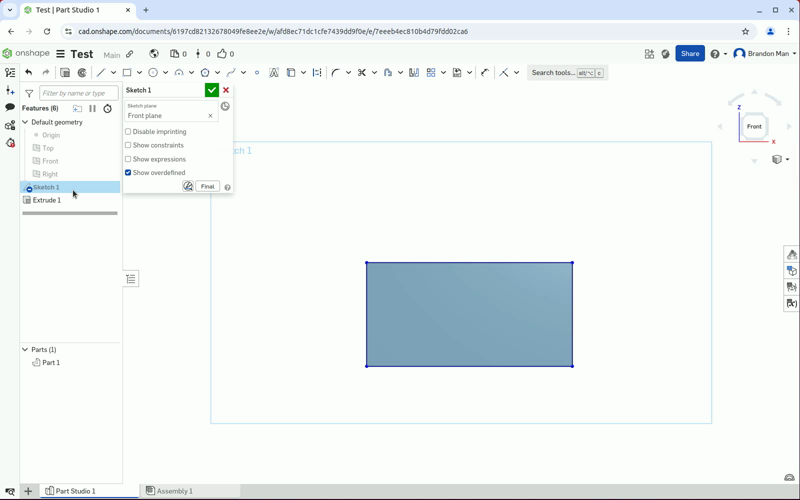
mouse_move(229, 92)
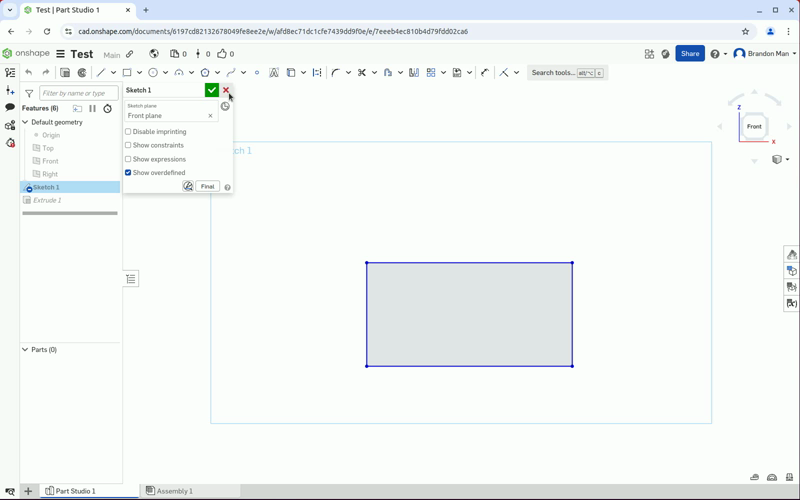
click(229, 92)
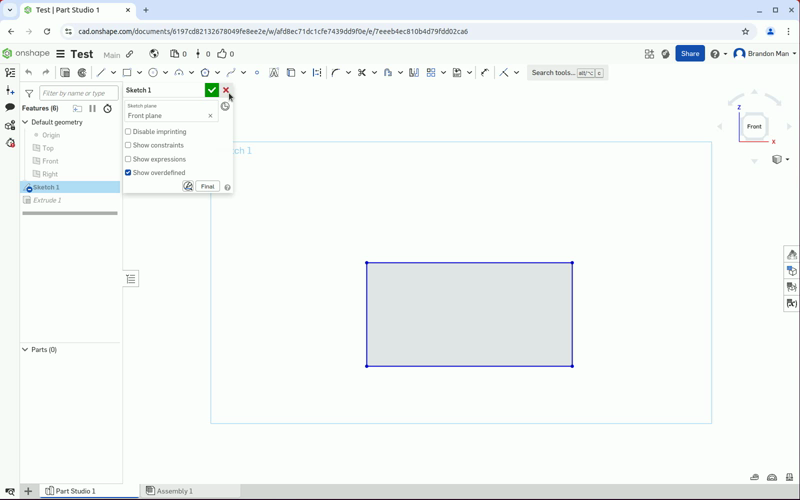
key(shift+s)
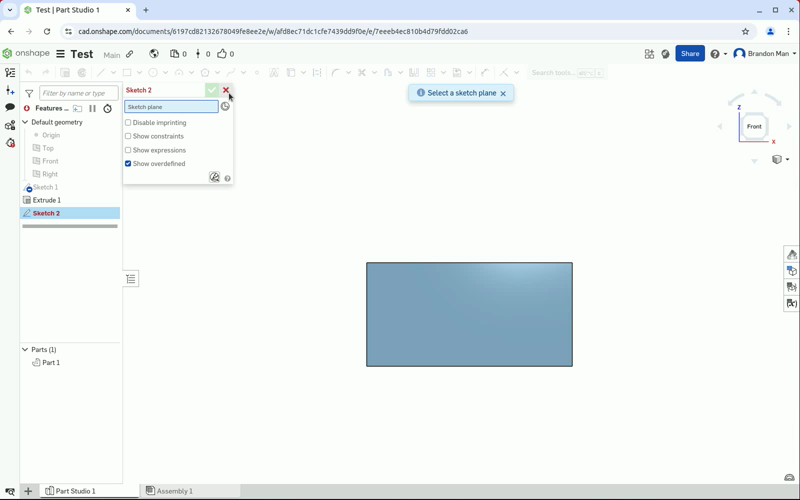
mouse_move(73, 163)
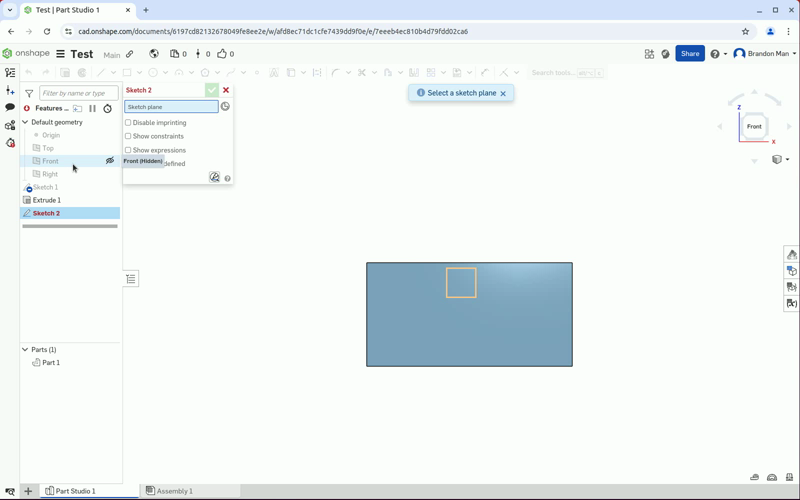
click(73, 163)
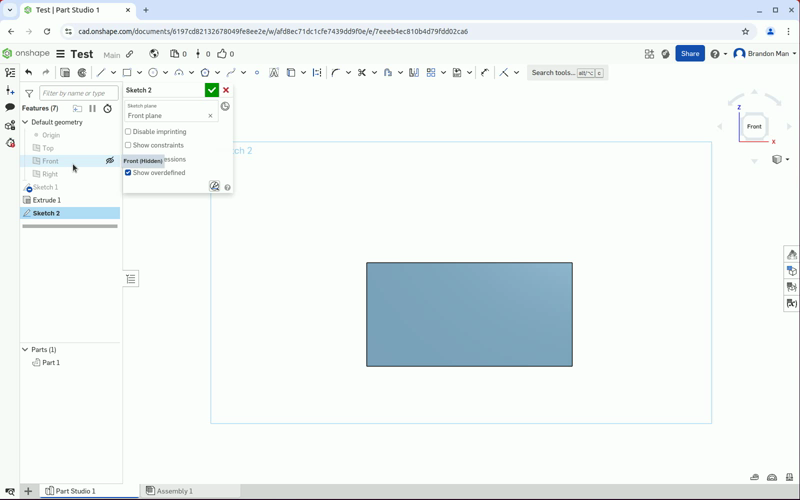
mouse_move(73, 352)
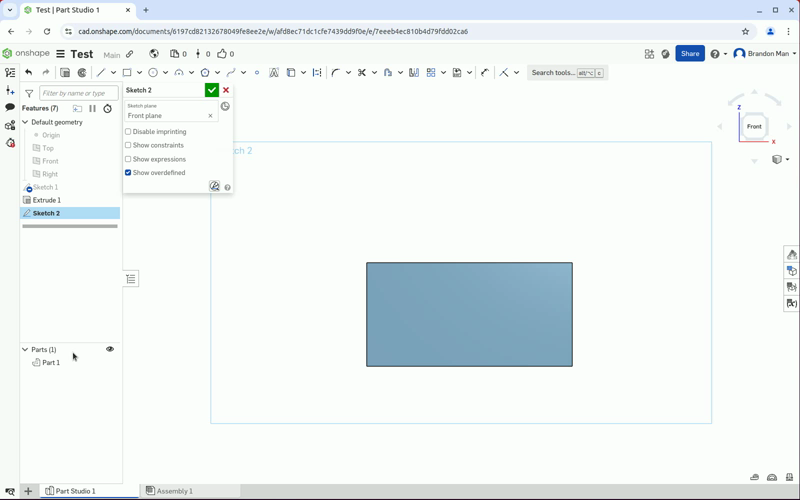
key(y)
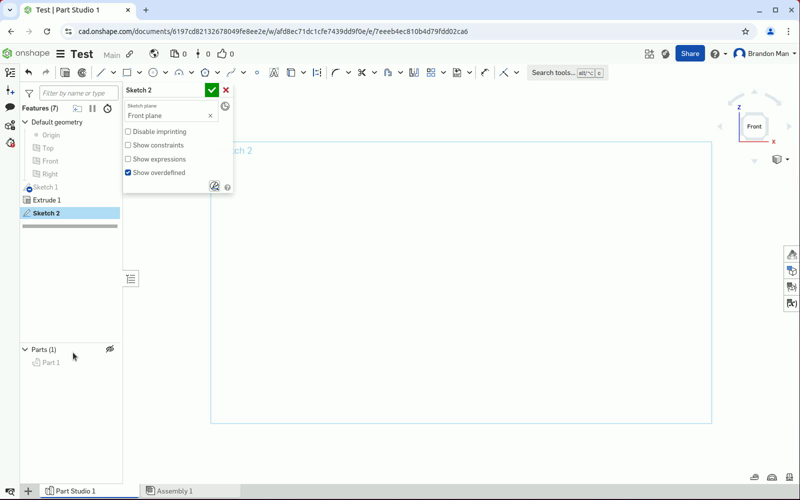
key(l)
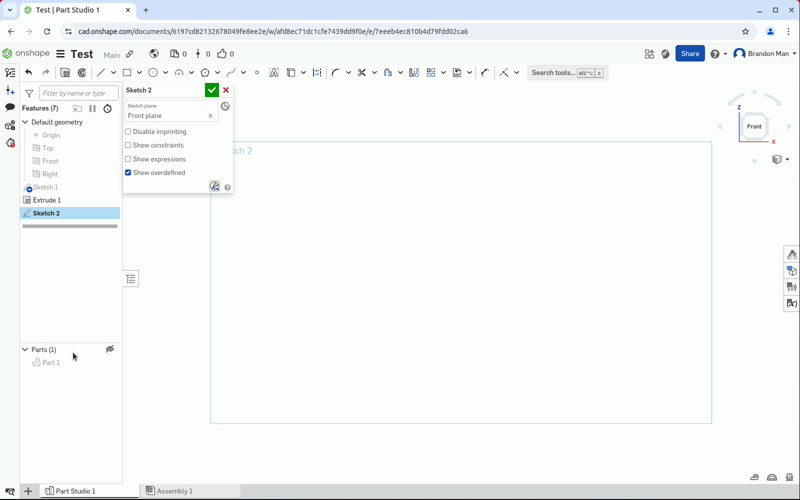
key_down(shift)
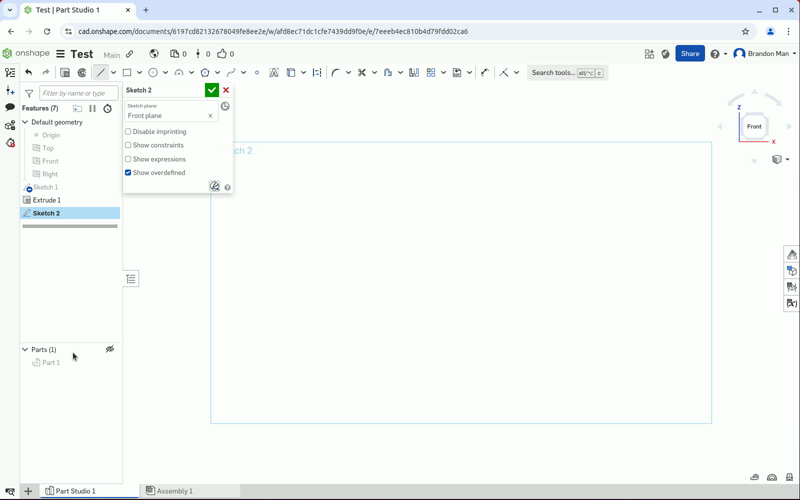
mouse_move(359, 304)
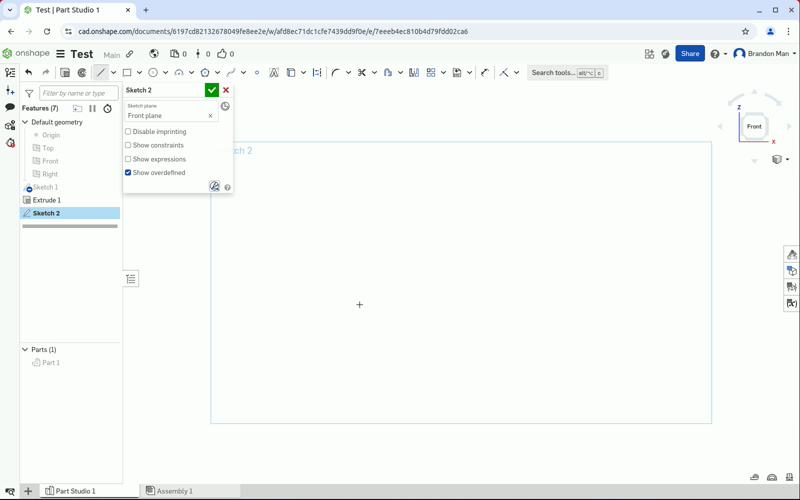
click(359, 304)
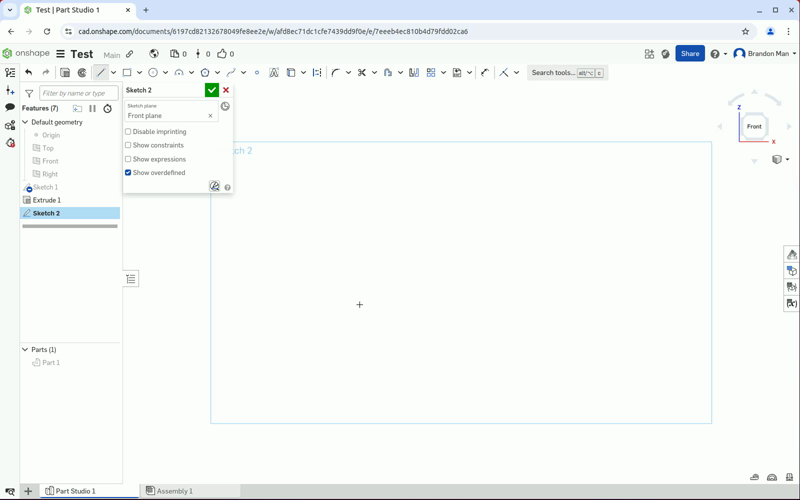
key_up(shift)
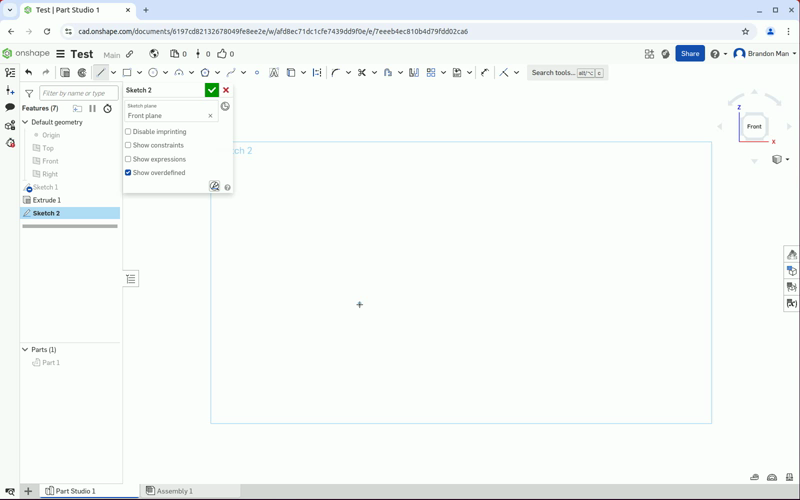
key_down(shift)
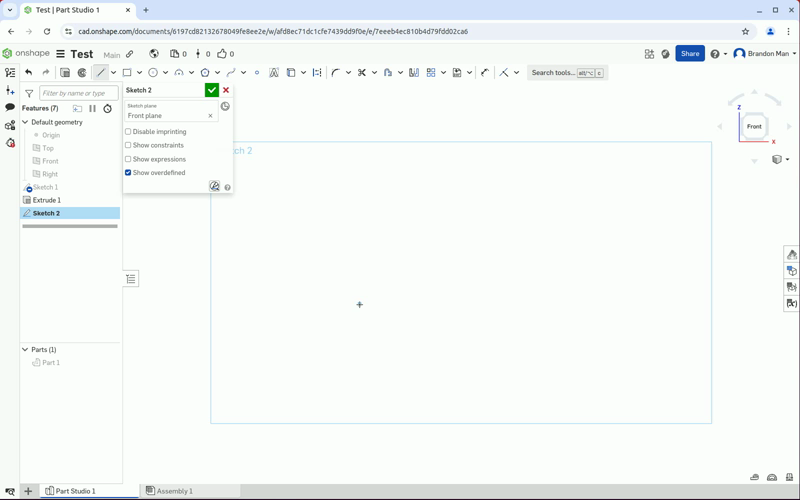
mouse_move(389, 304)
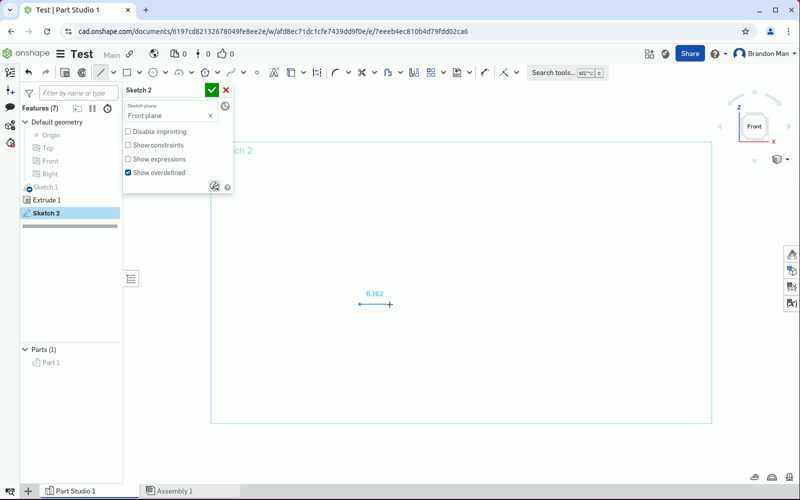
mouse_move(366, 304)
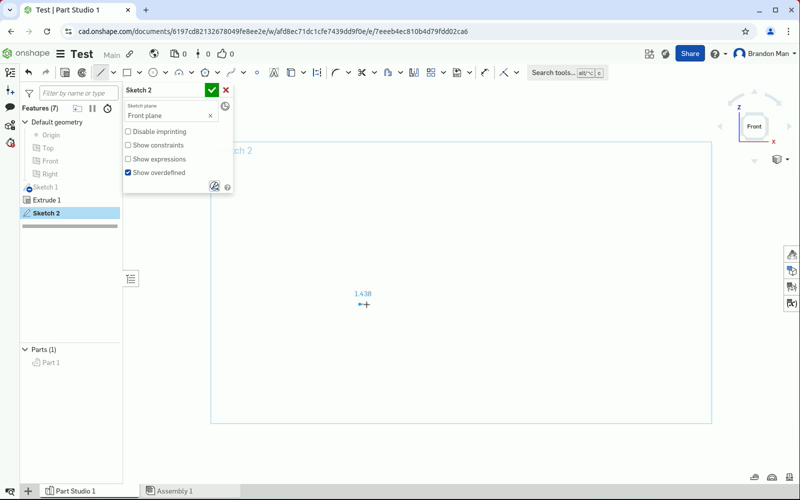
scroll(6)
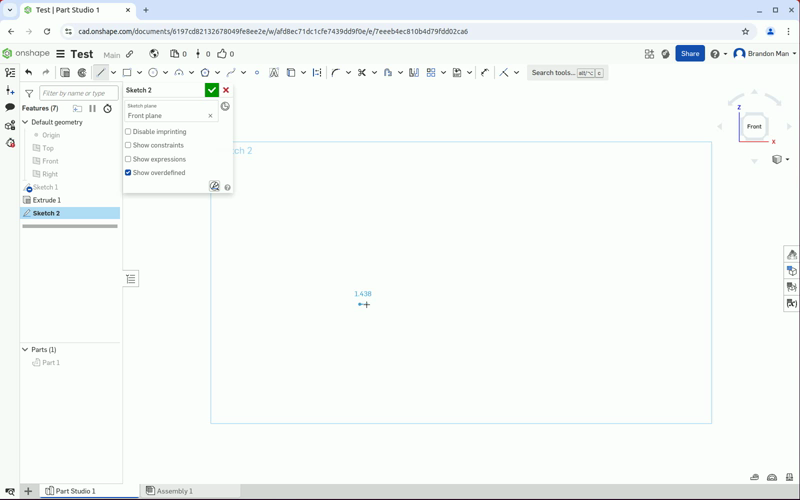
scroll(6)
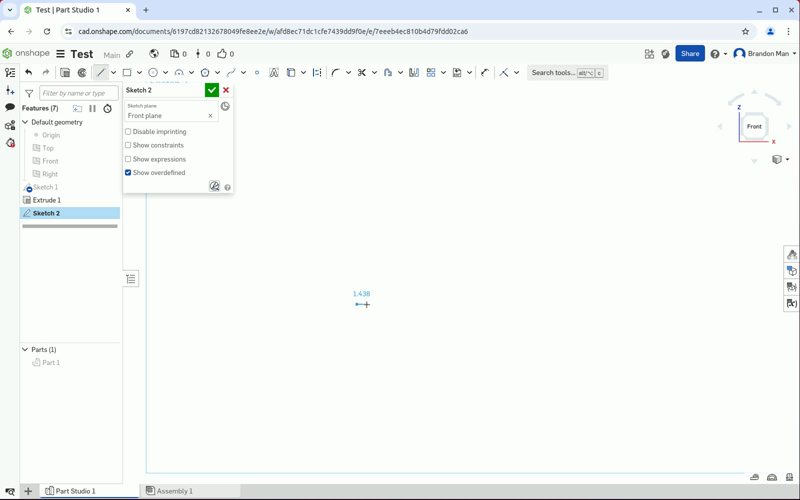
scroll(6)
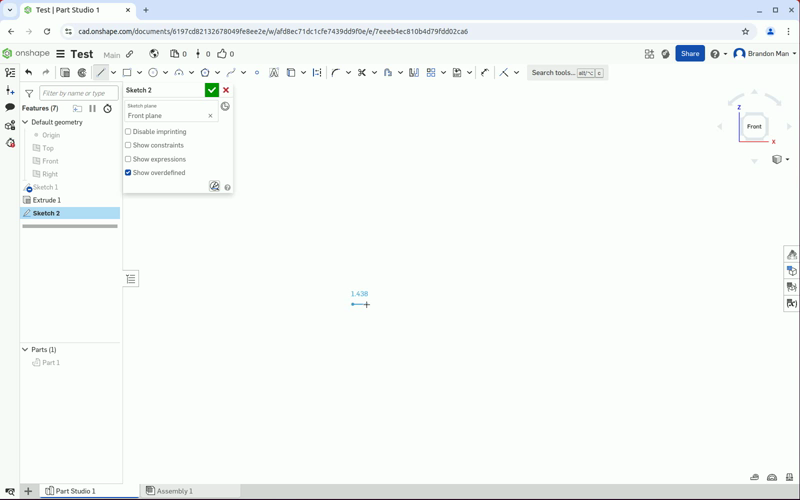
scroll(6)
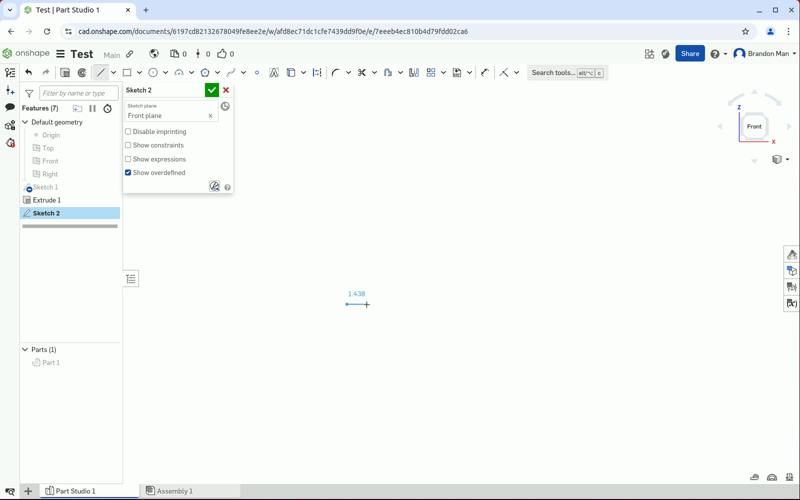
scroll(6)
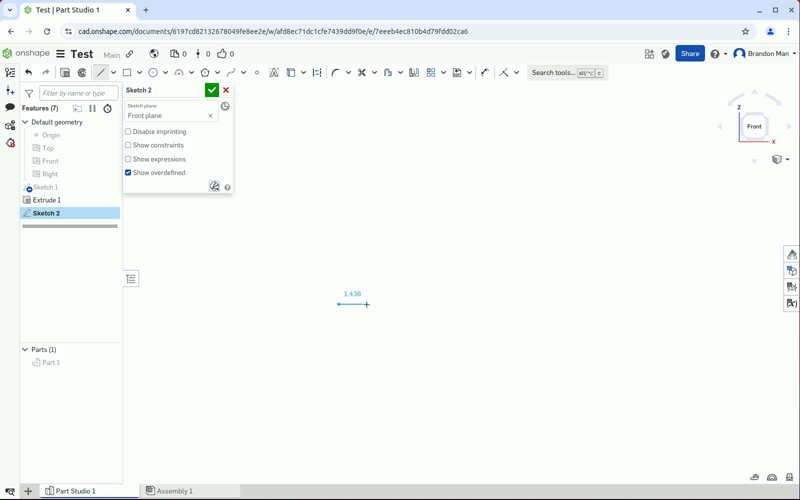
scroll(6)
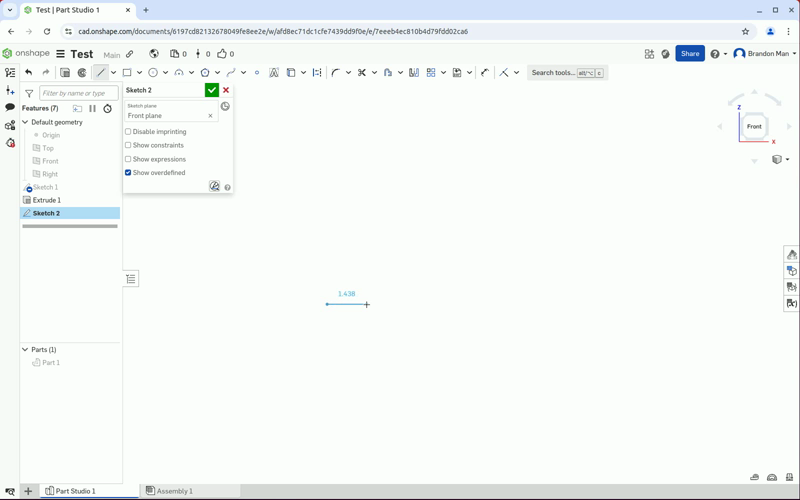
scroll(6)
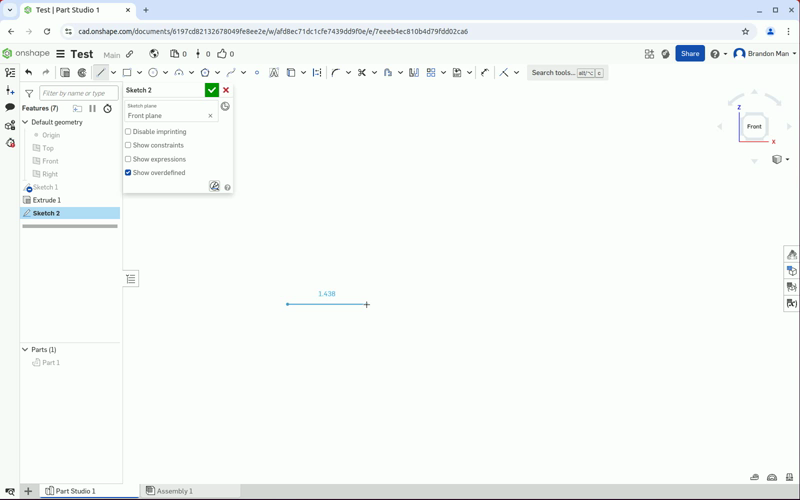
click(366, 304)
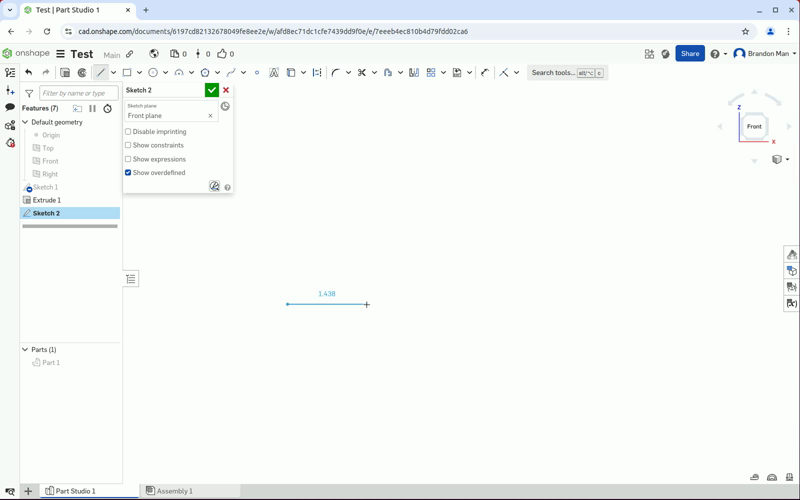
scroll(-6)
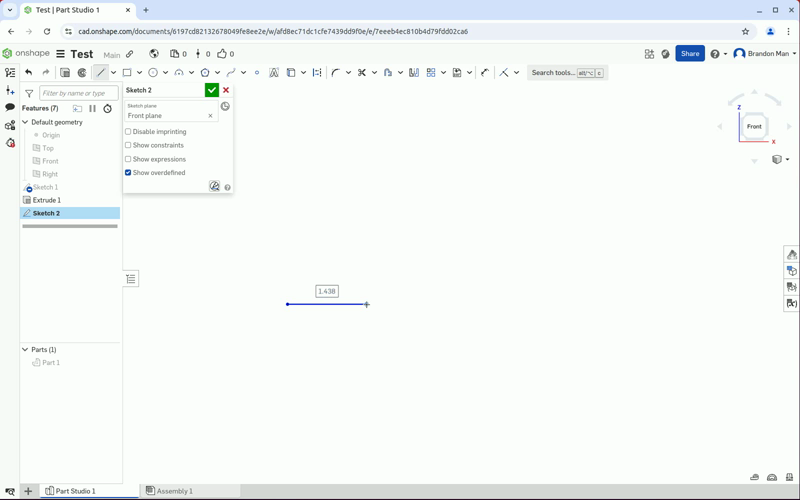
scroll(-6)
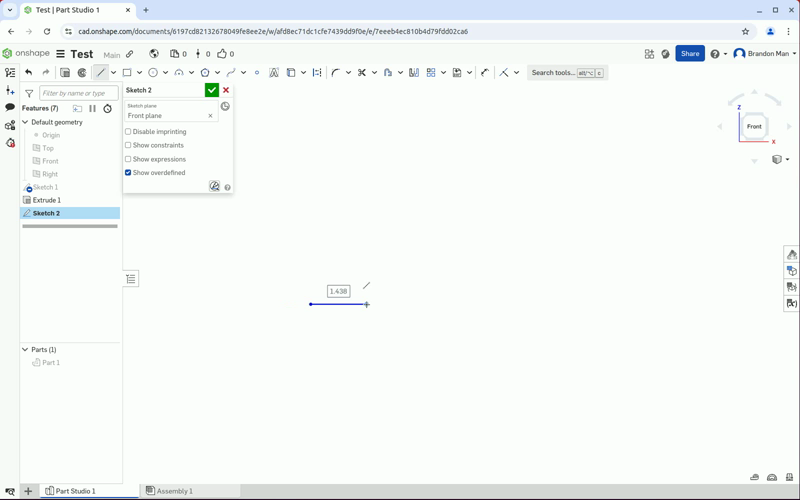
scroll(-6)
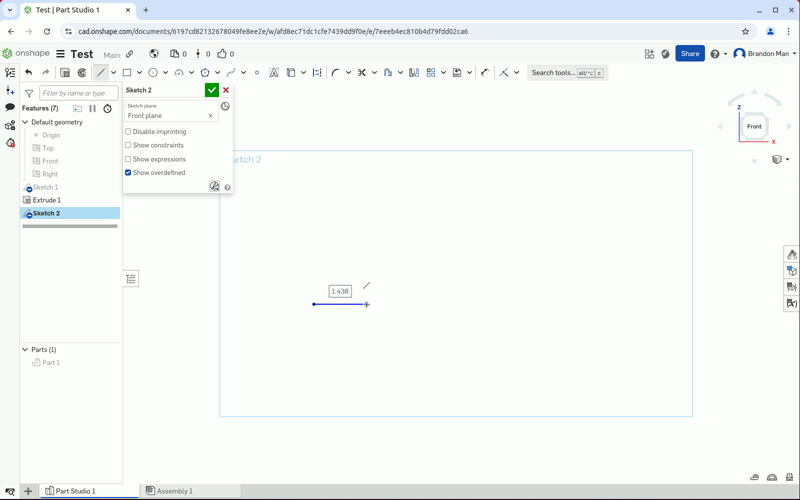
scroll(-6)
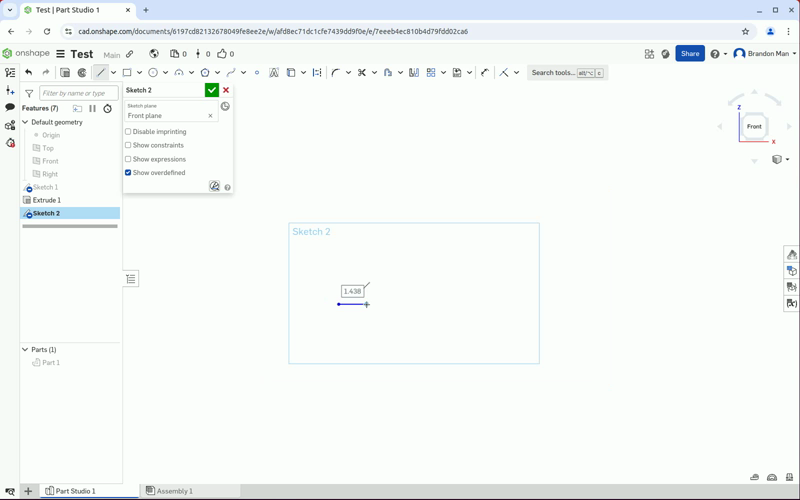
scroll(-6)
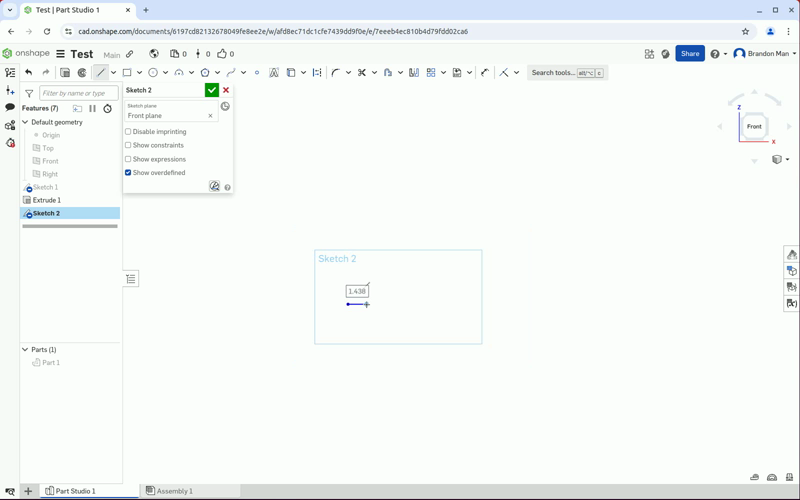
scroll(-6)
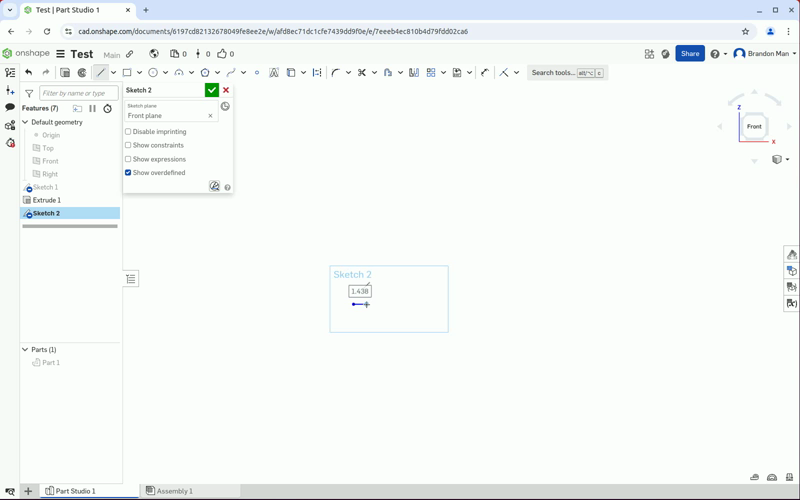
scroll(-6)
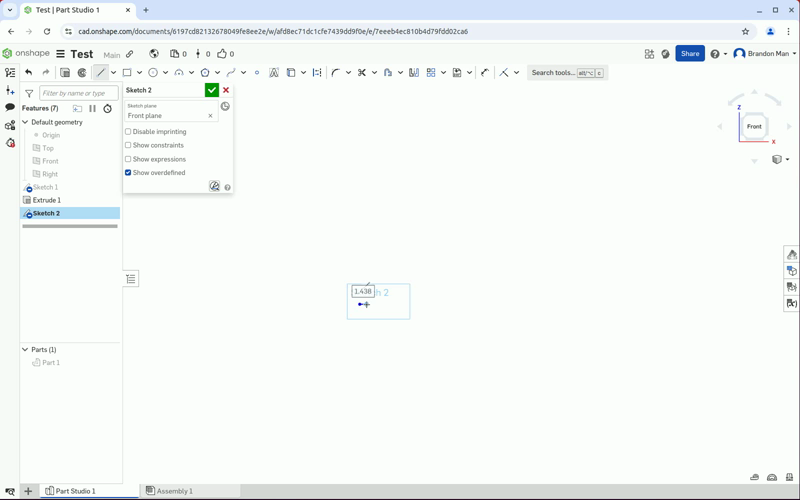
key_up(shift)
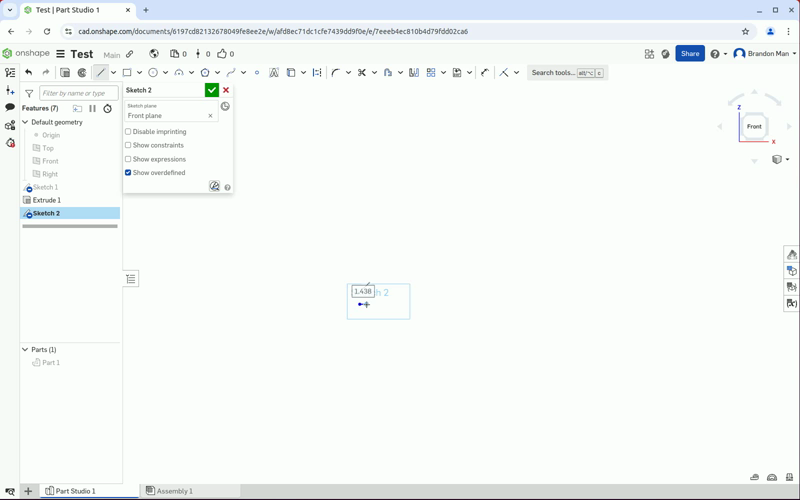
key_down(shift)
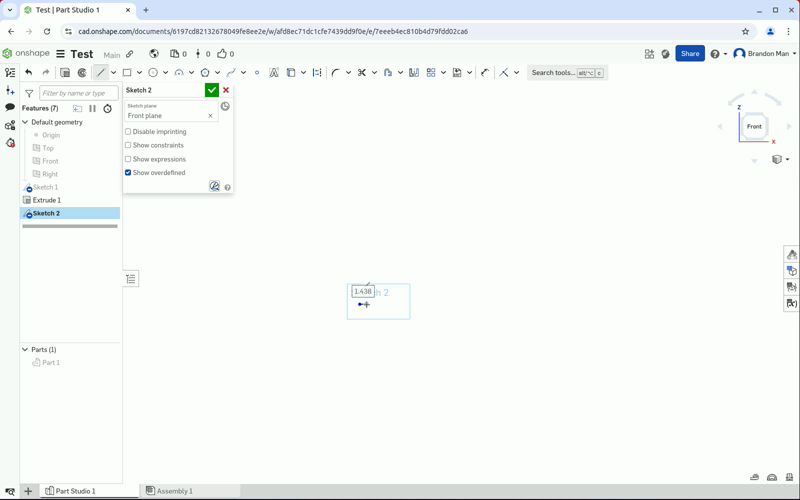
mouse_move(396, 304)
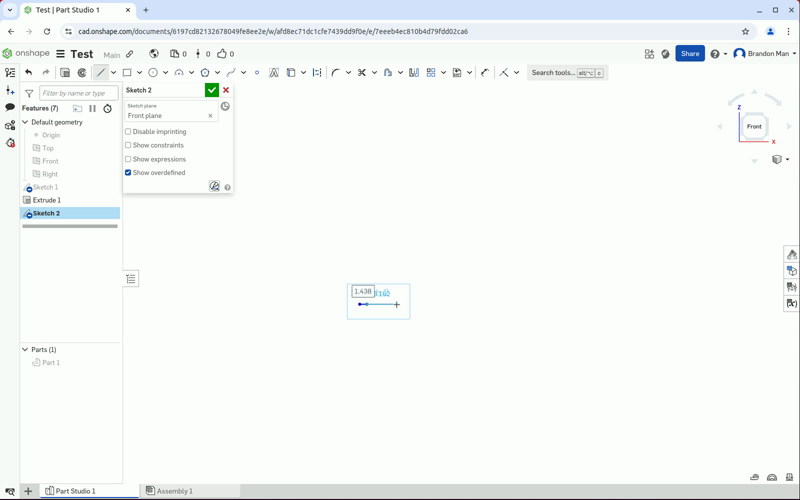
mouse_move(408, 261)
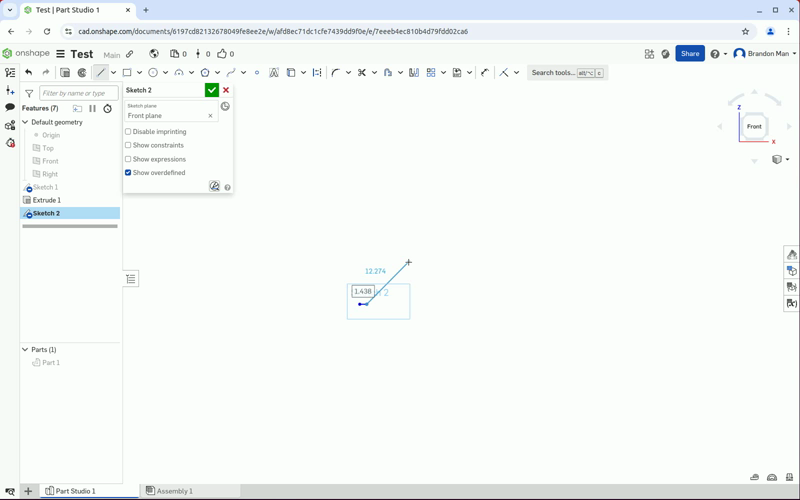
click(408, 261)
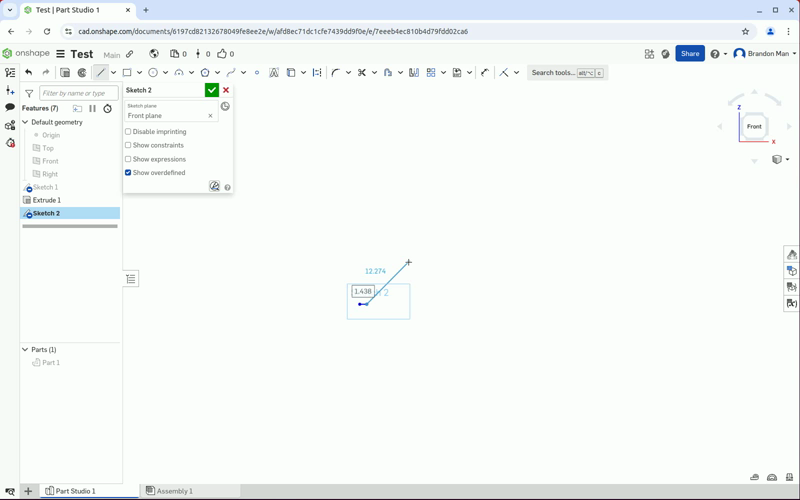
key_up(shift)
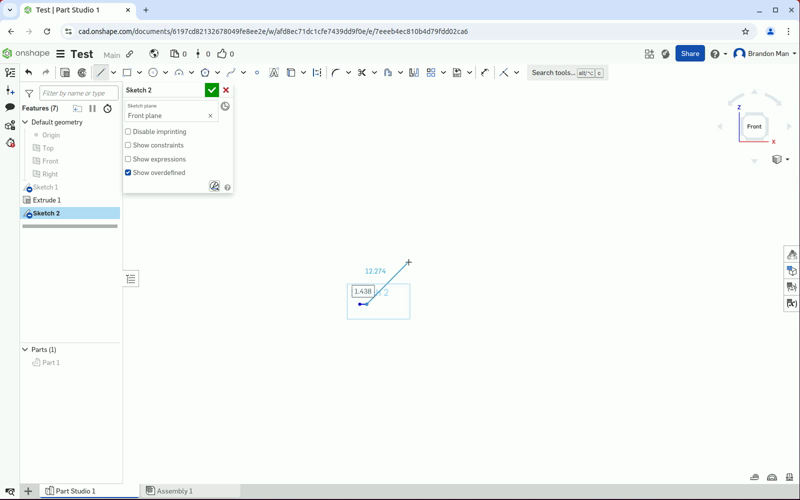
key_down(shift)
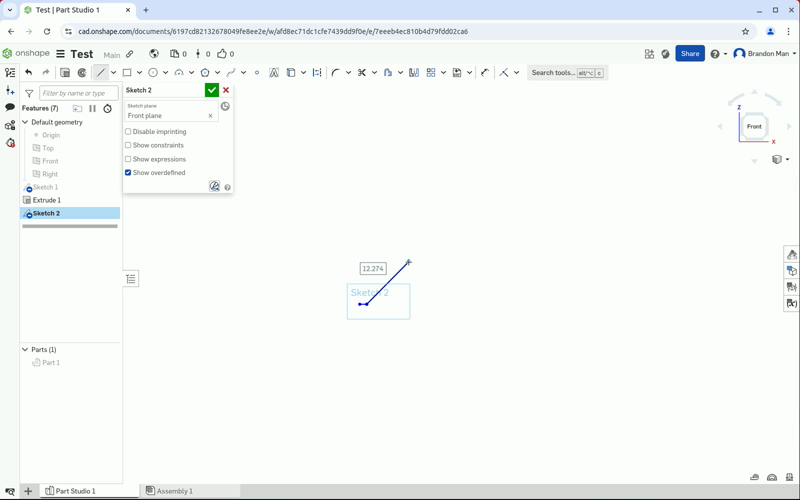
mouse_move(438, 261)
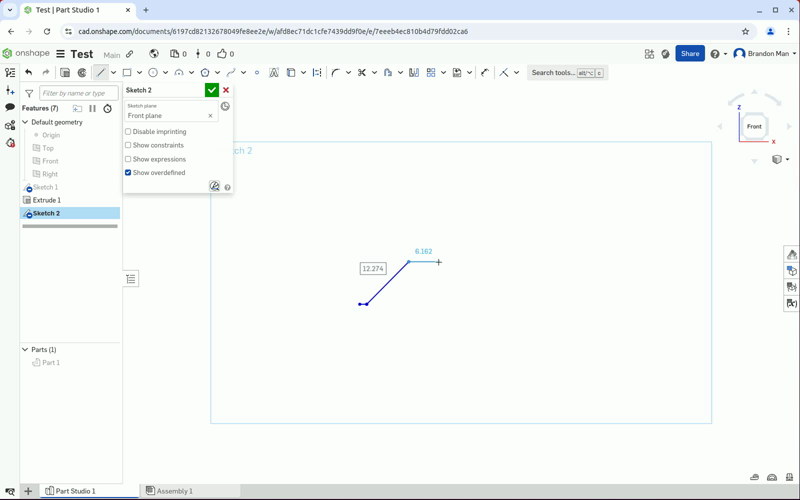
mouse_move(359, 261)
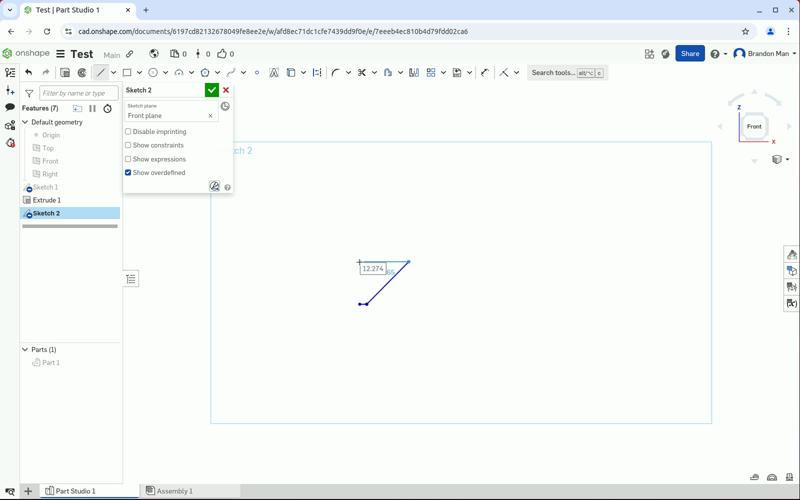
click(359, 261)
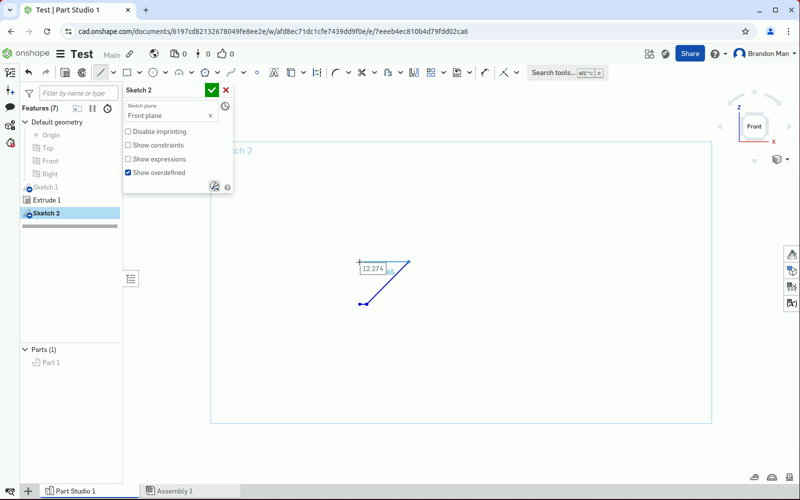
key_up(shift)
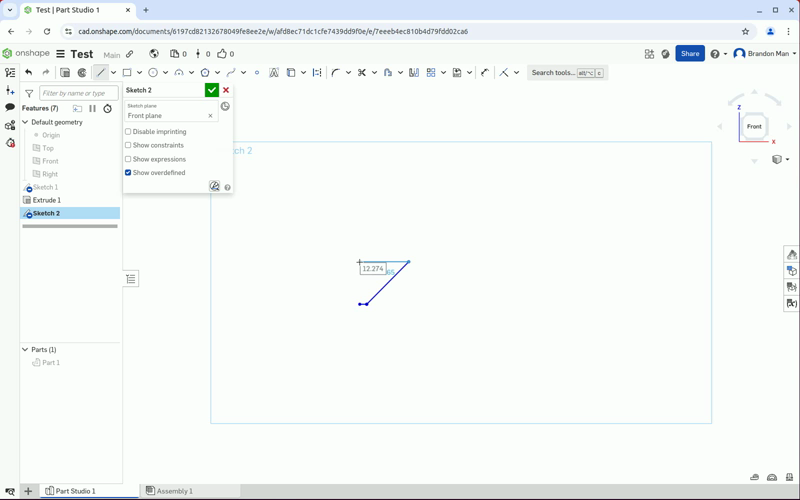
mouse_move(389, 261)
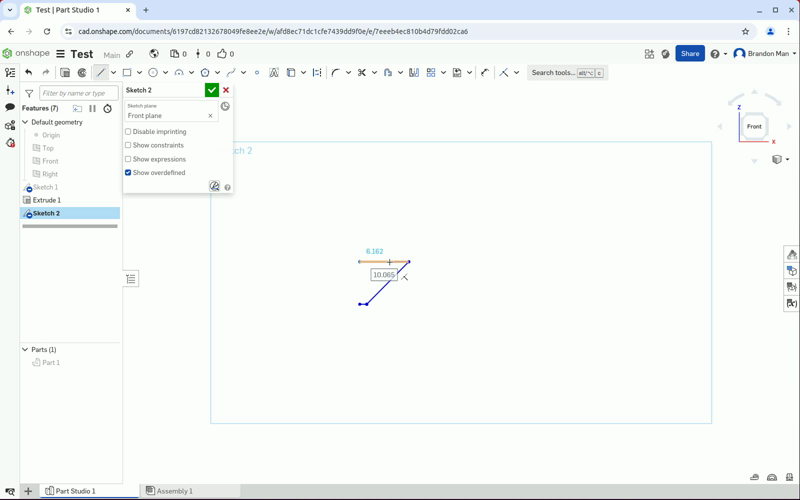
key_down(shift)
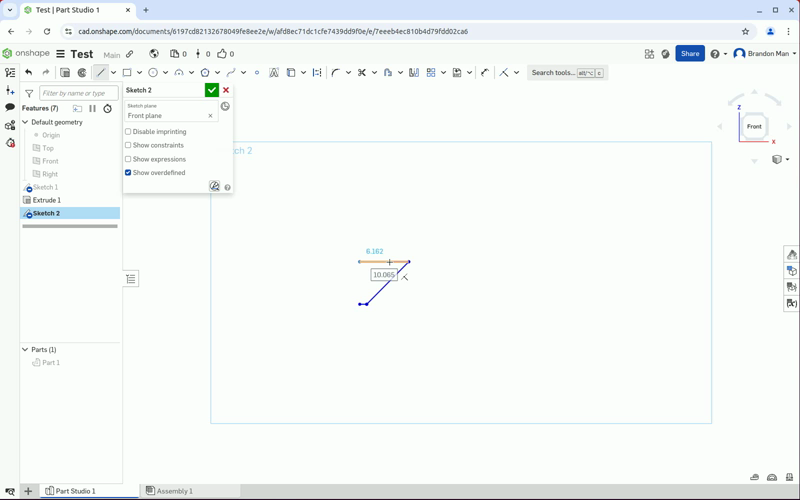
mouse_move(359, 304)
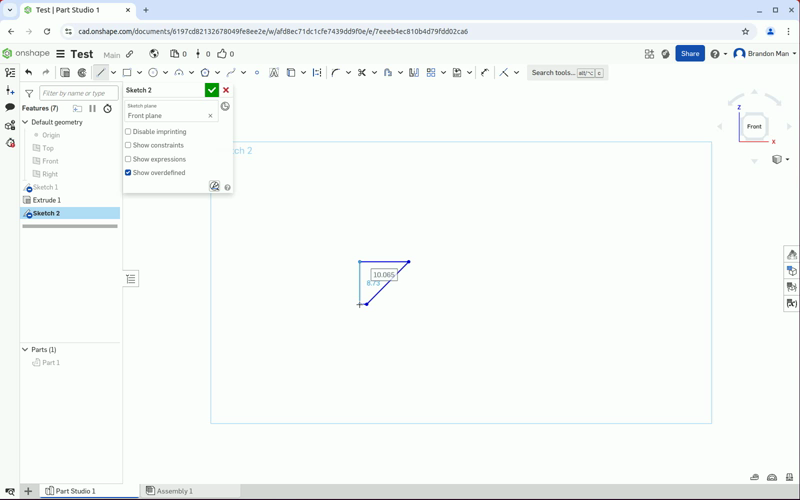
key_up(shift)
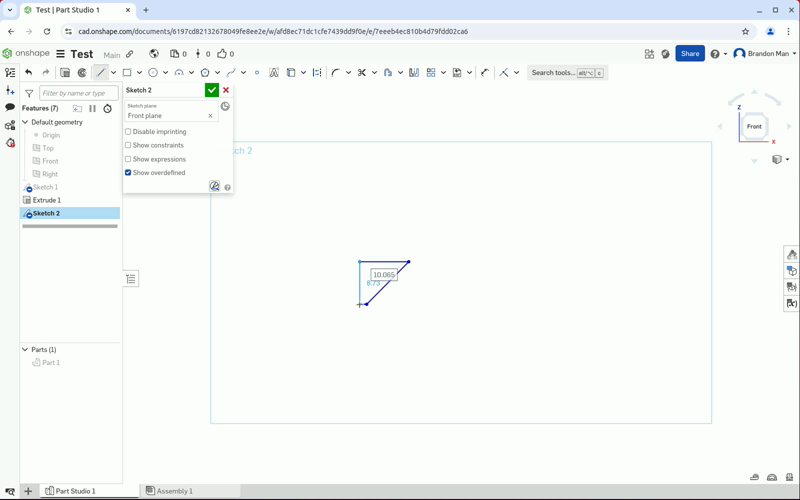
click(359, 304)
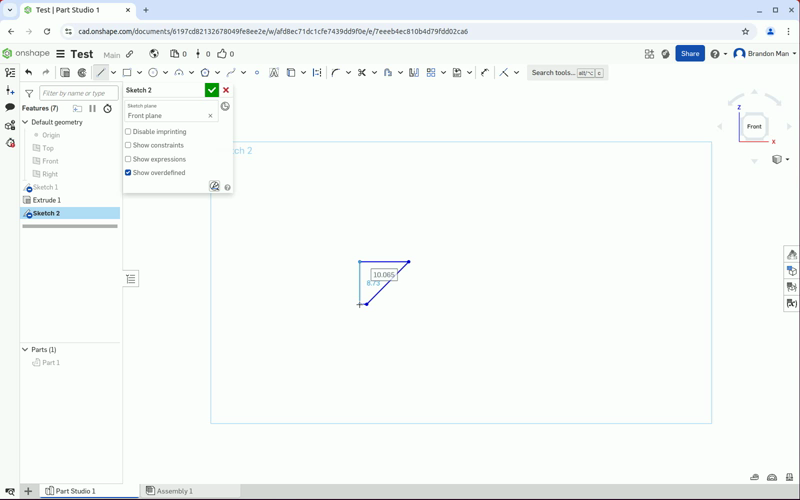
key(esc)
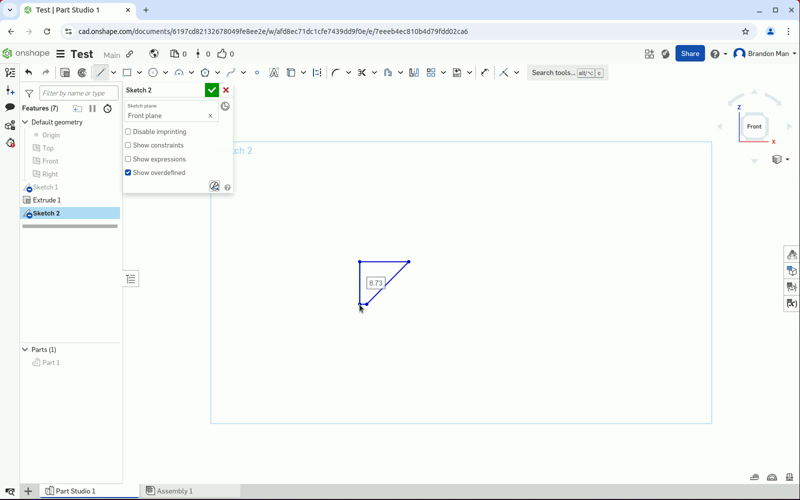
mouse_move(364, 300)
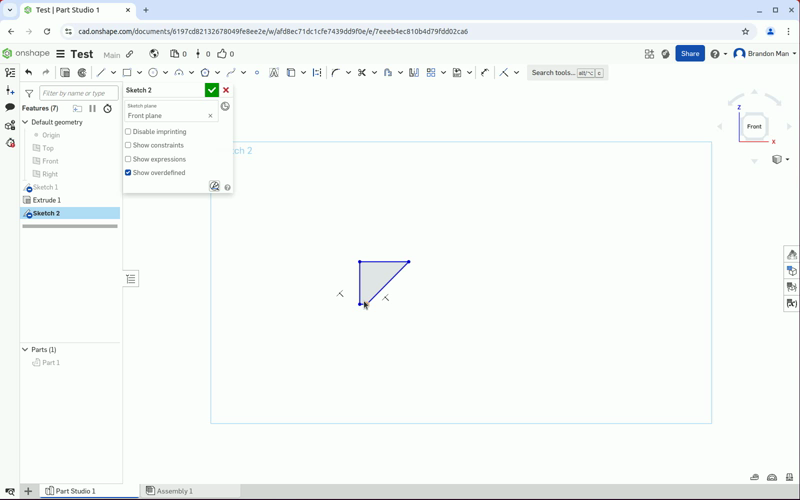
scroll(6)
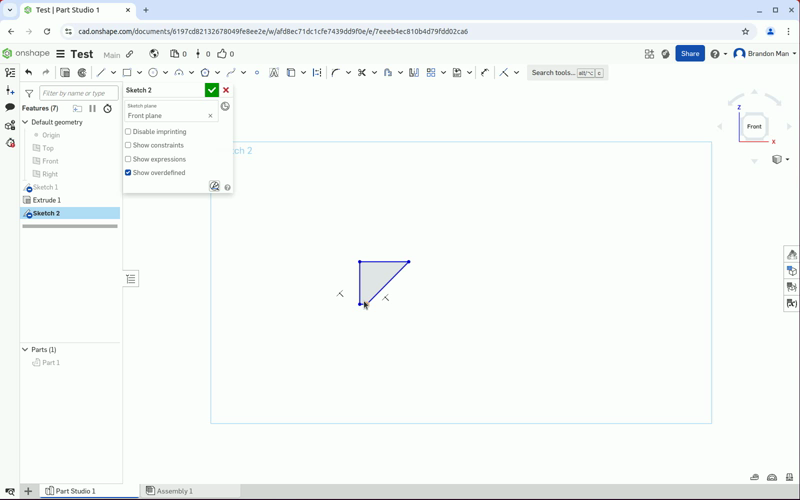
scroll(6)
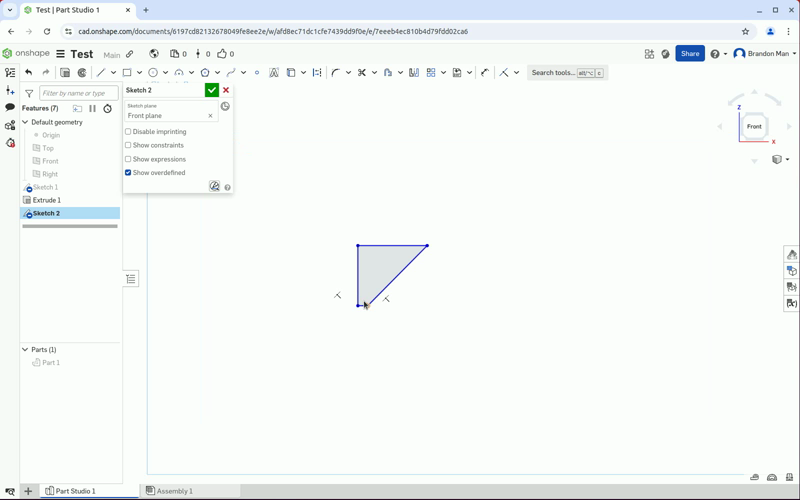
scroll(6)
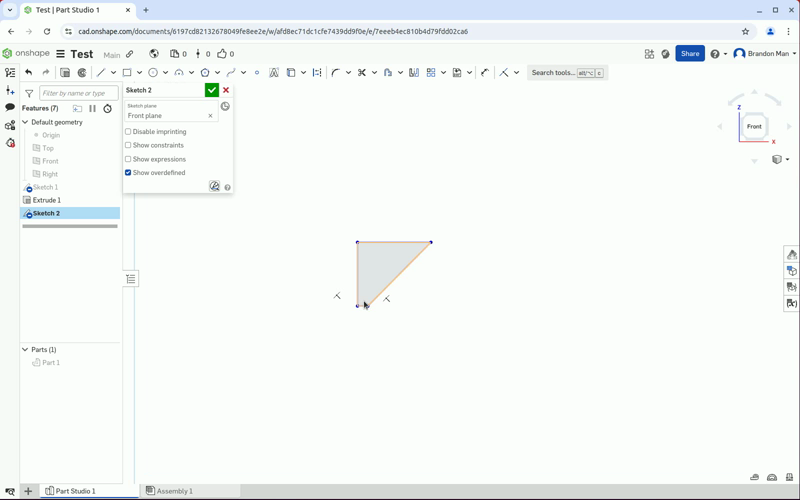
scroll(6)
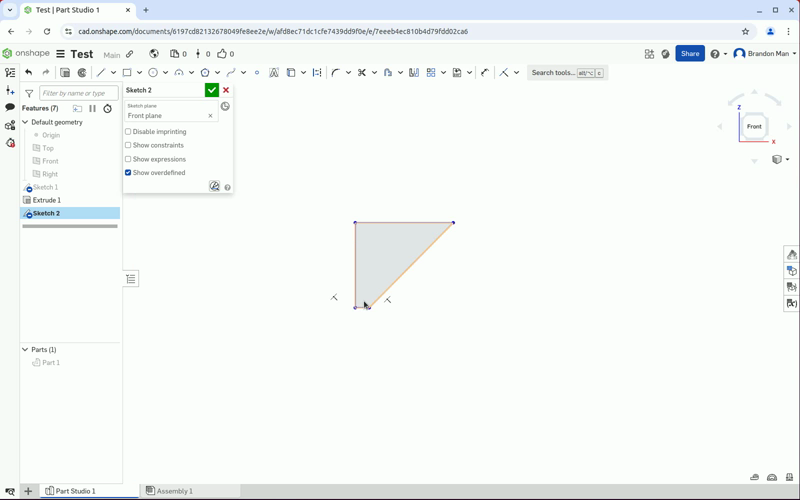
scroll(6)
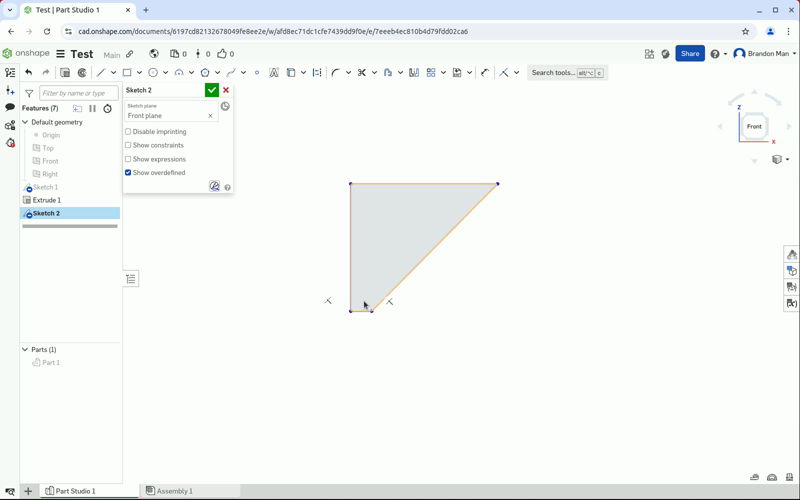
scroll(6)
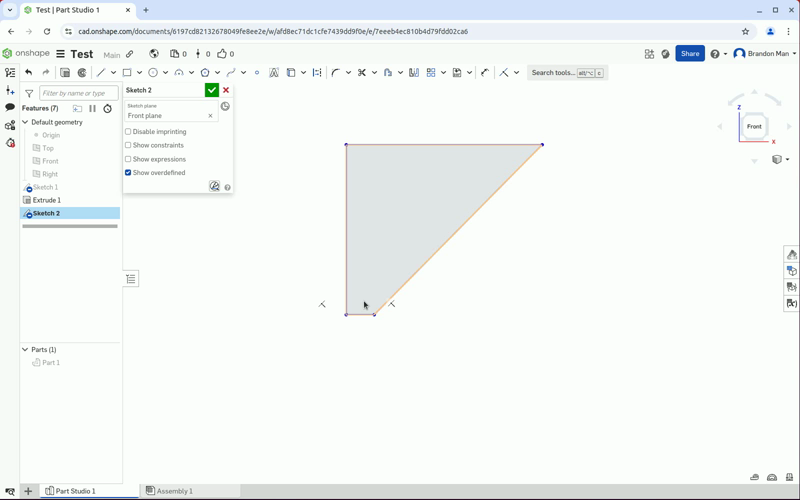
scroll(6)
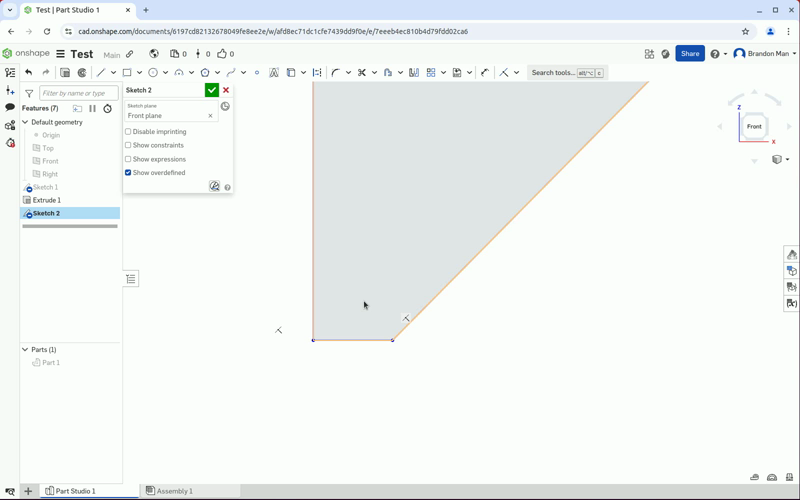
click(364, 300)
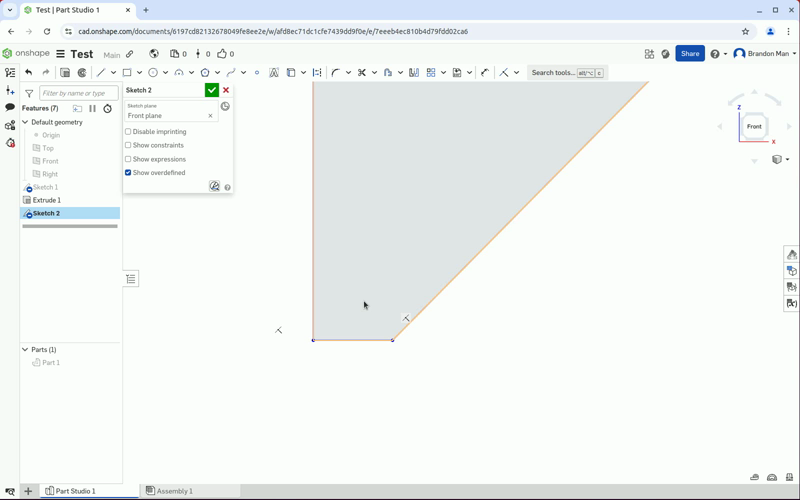
scroll(-6)
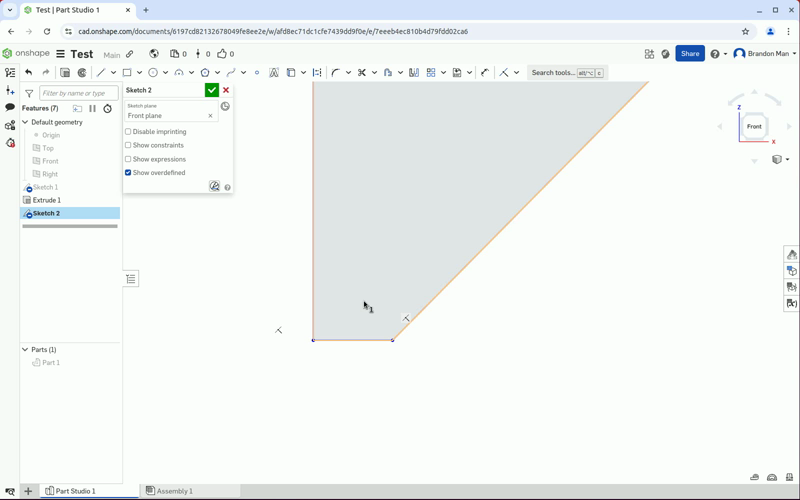
scroll(-6)
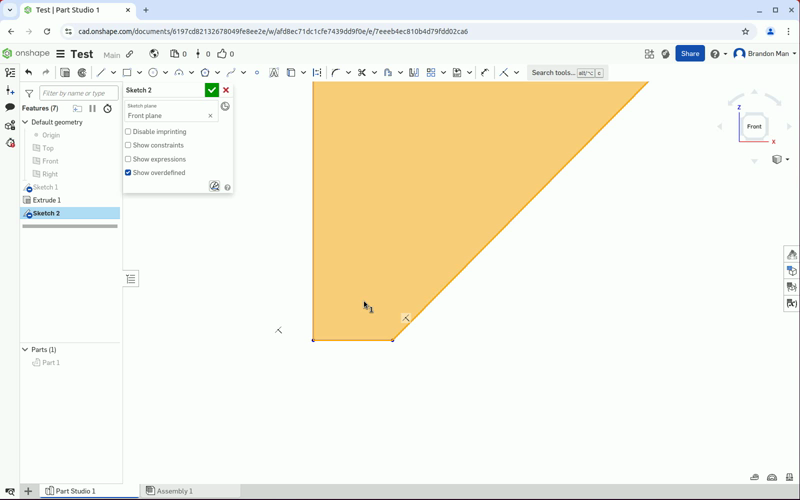
scroll(-6)
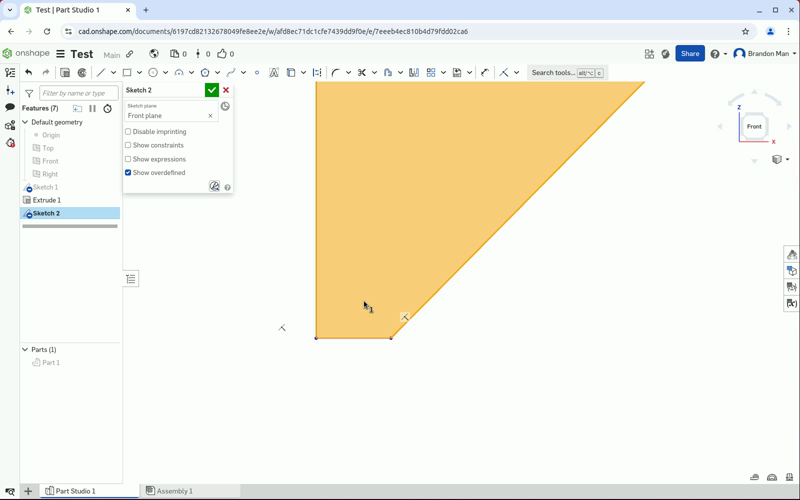
scroll(-6)
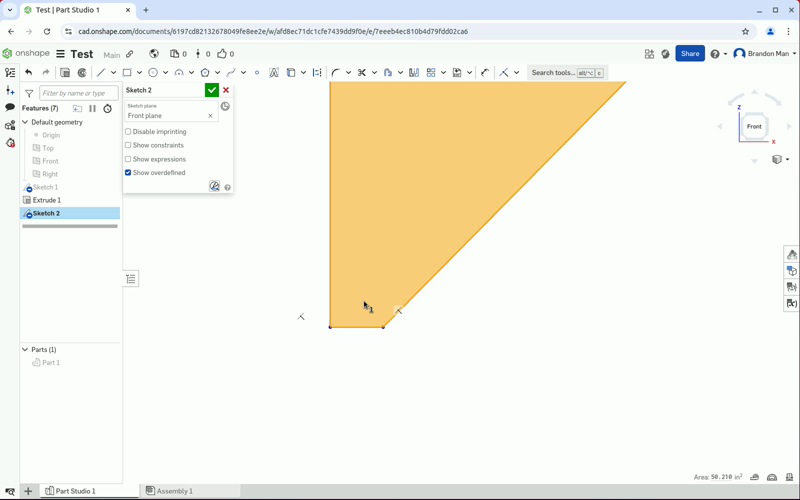
scroll(-6)
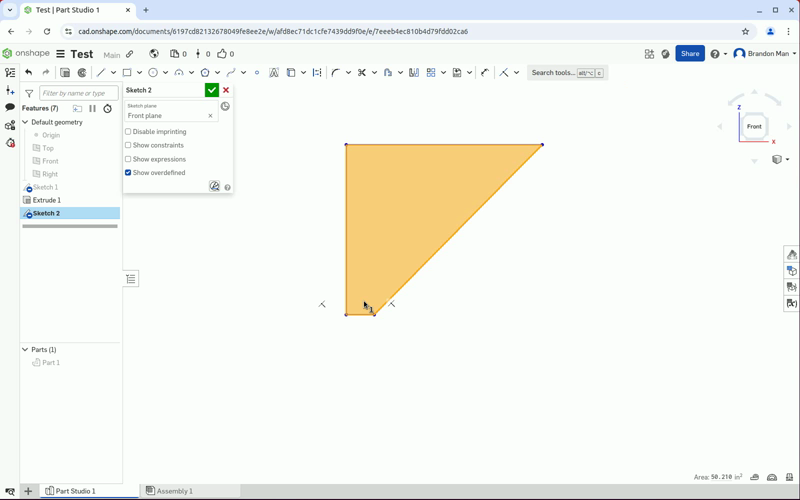
scroll(-6)
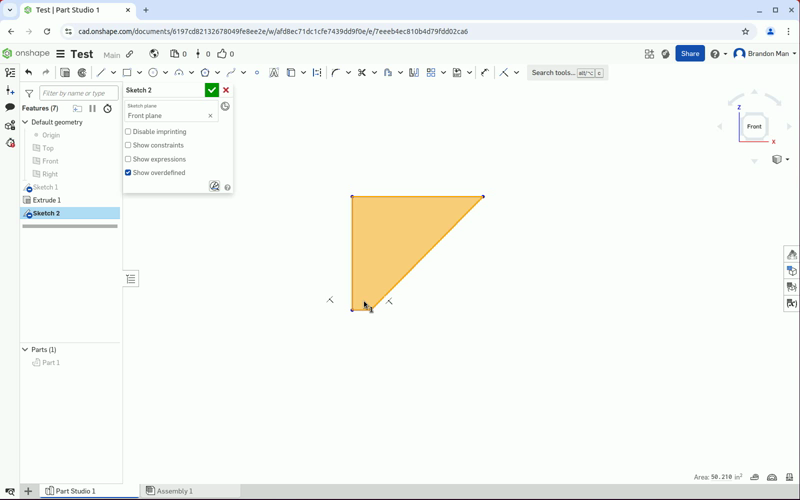
scroll(-6)
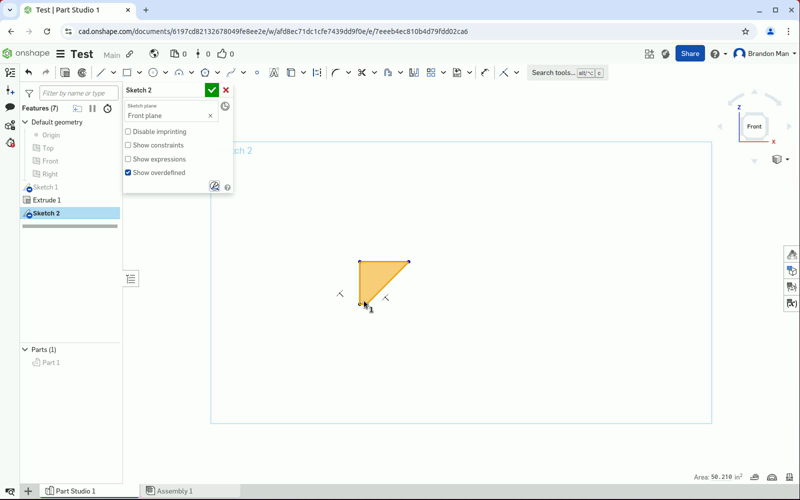
mouse_move(73, 352)
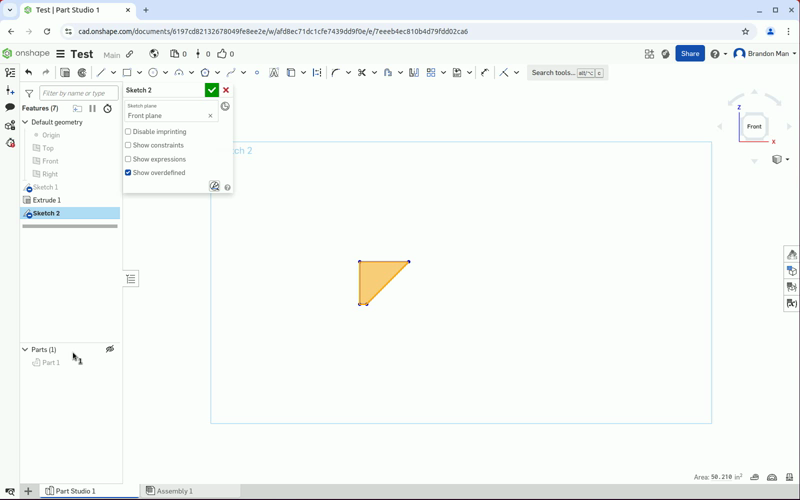
key(shift+y)
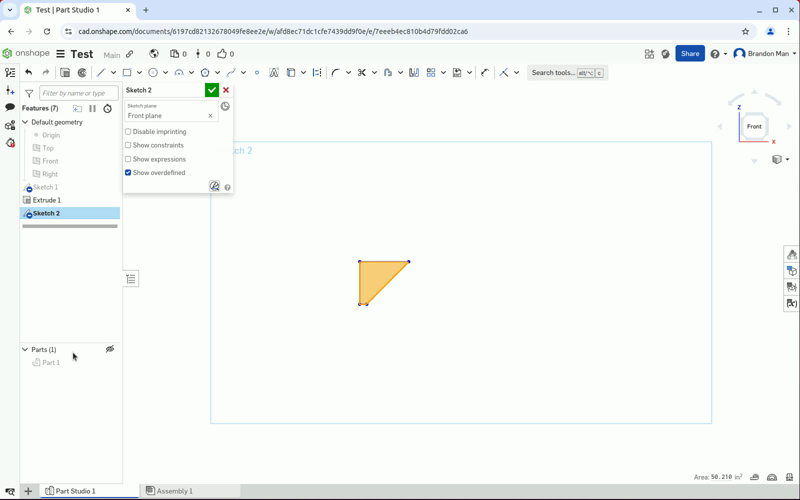
key(shift+e)
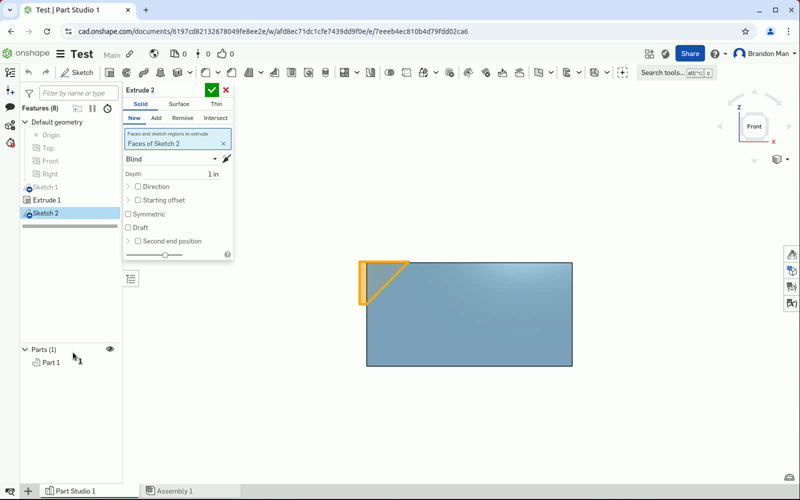
mouse_move(143, 106)
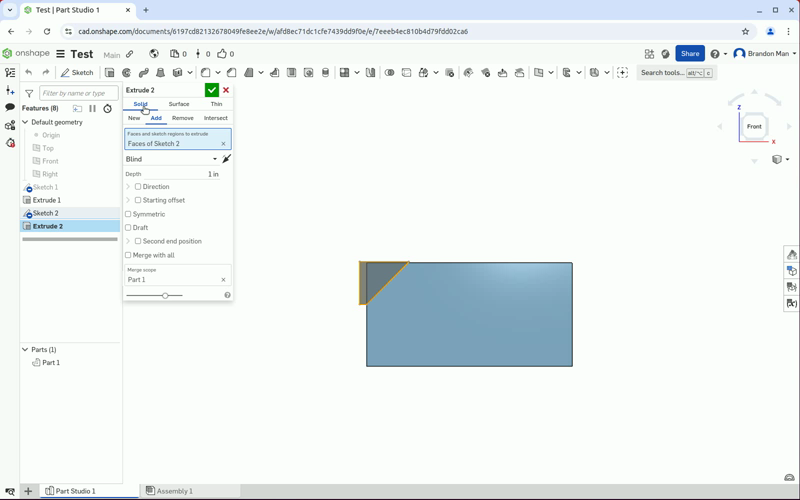
click(143, 106)
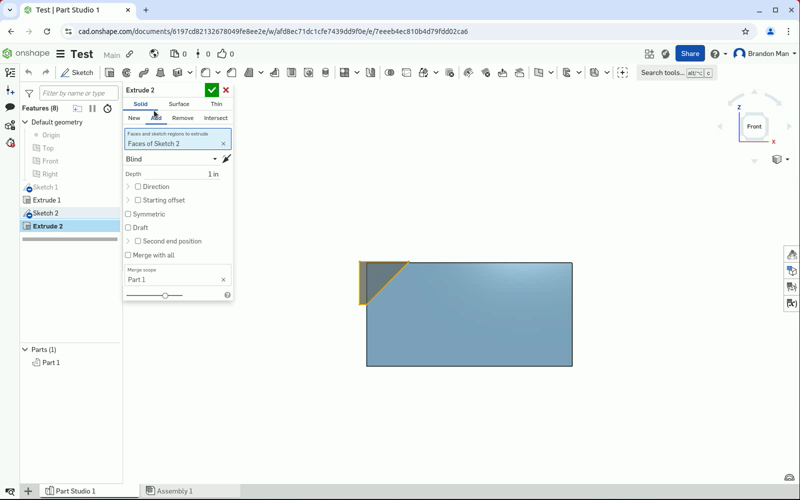
mouse_move(186, 120)
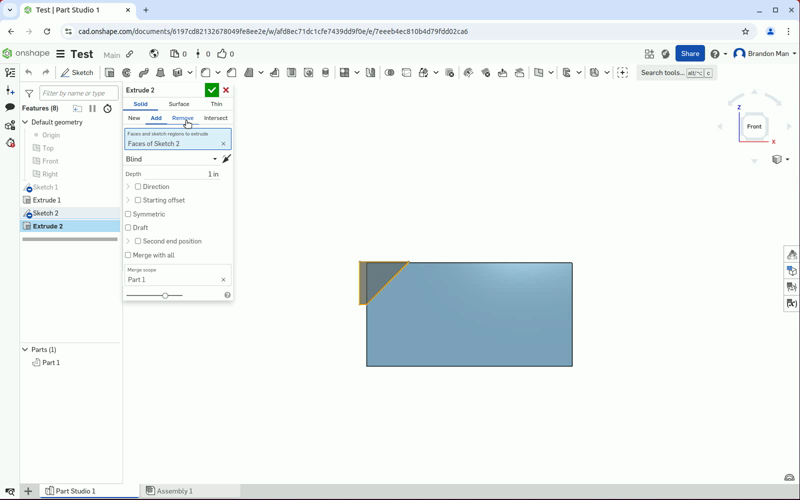
click(186, 120)
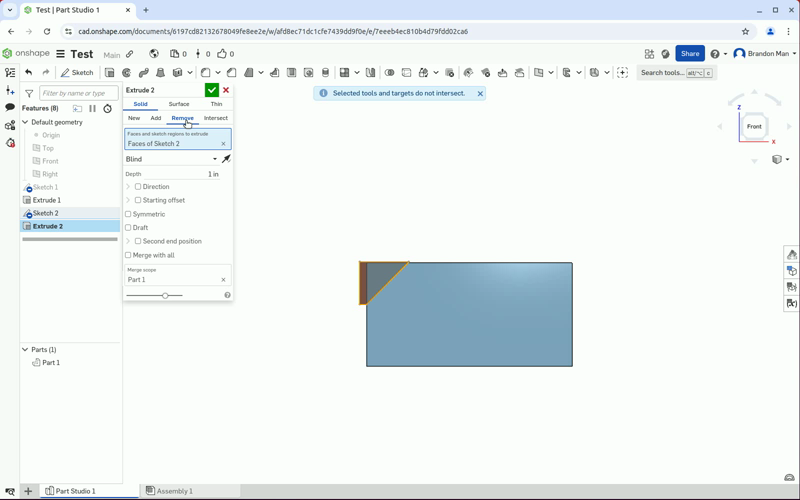
key(tab, 4)
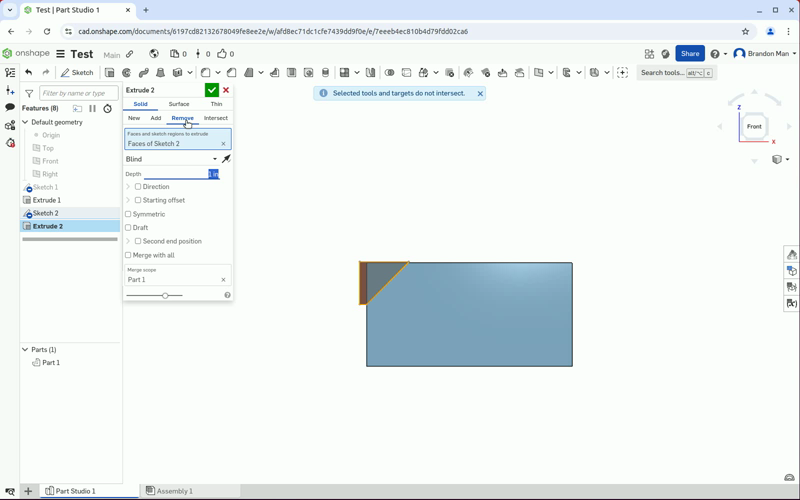
text(-17.09)
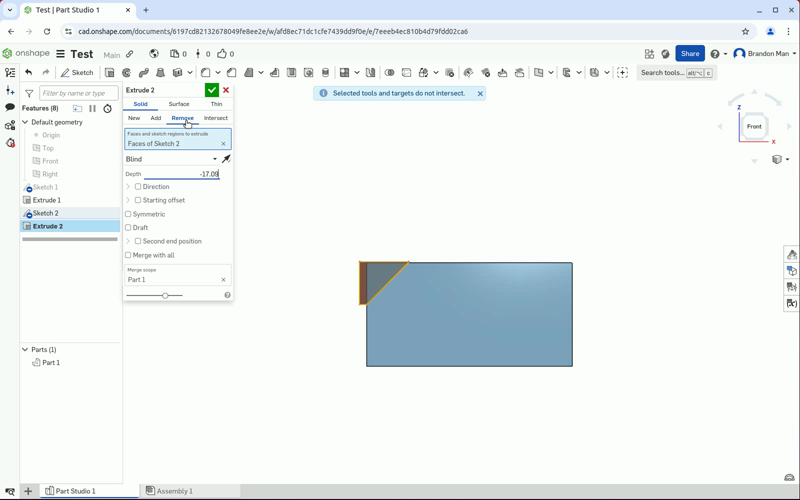
key(tab, 6)
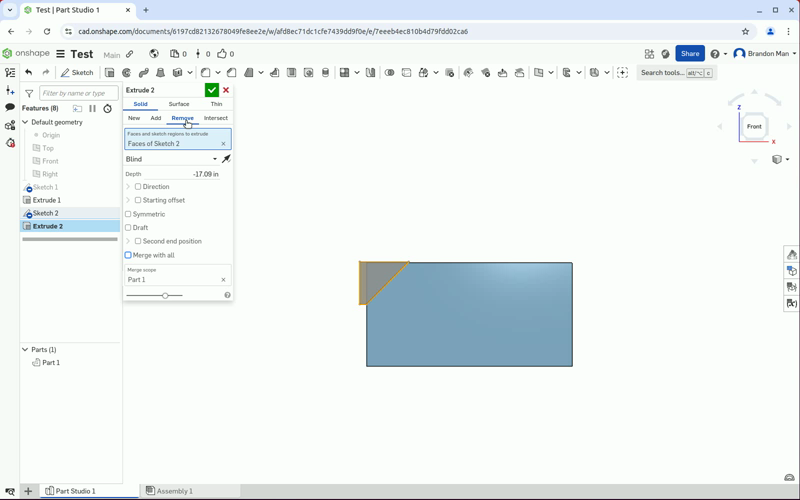
key(space)
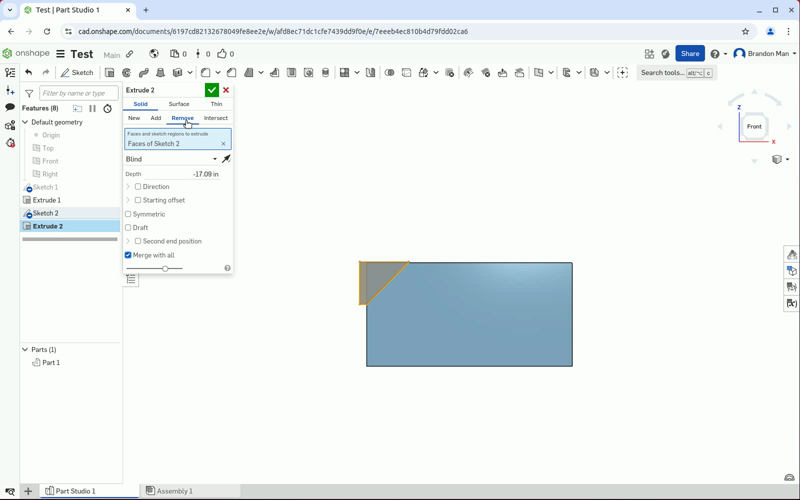
key(enter)
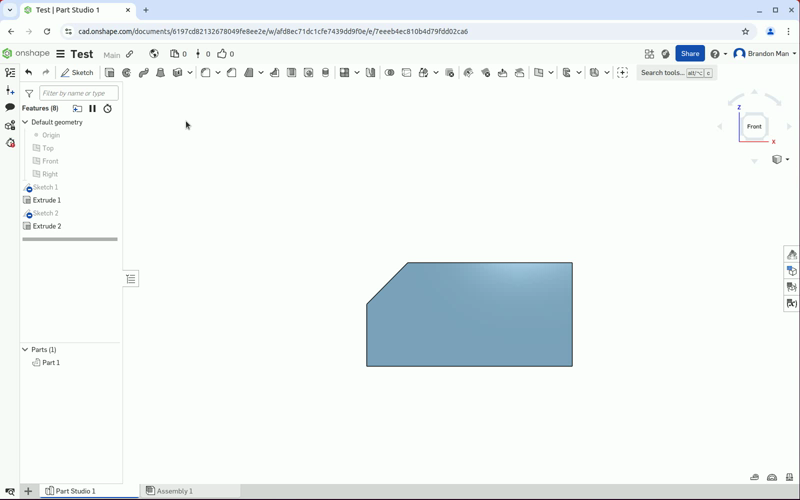
key(shift+h)
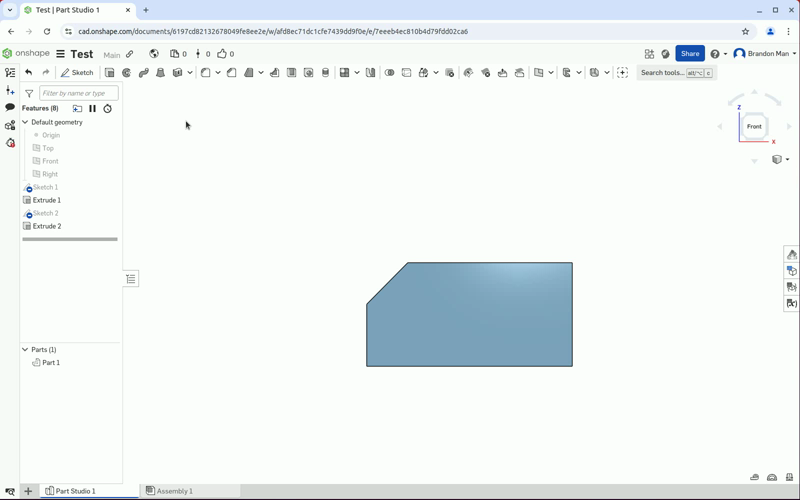
key(shift+h)
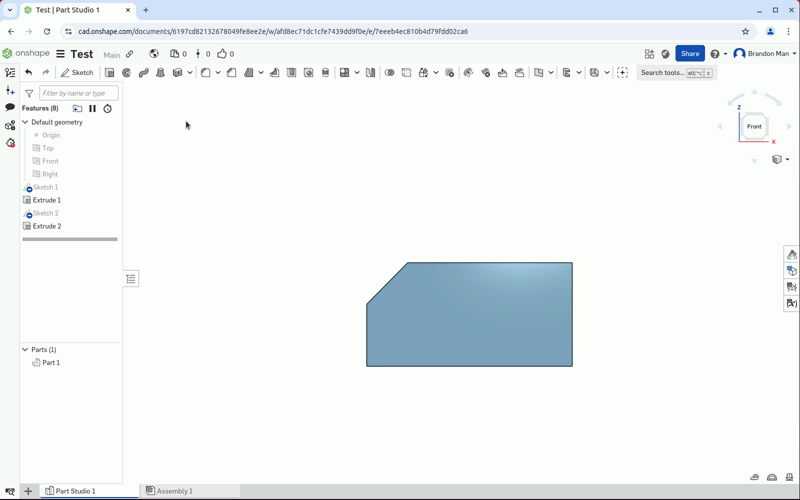
mouse_move(73, 189)
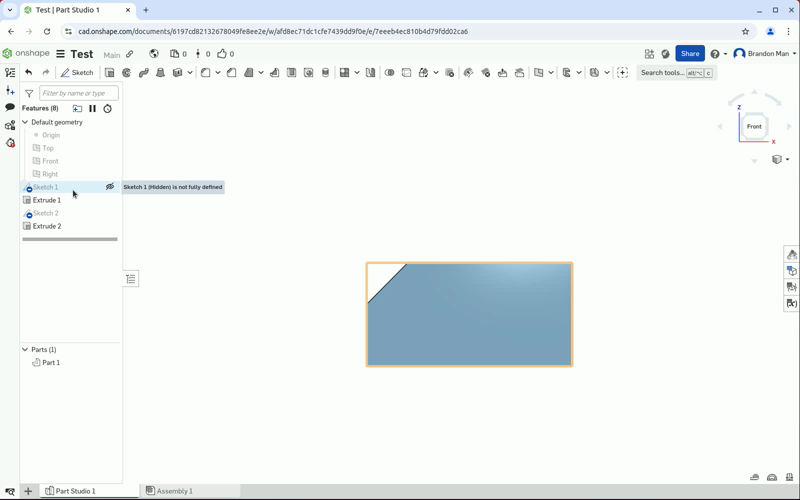
click(73, 189)
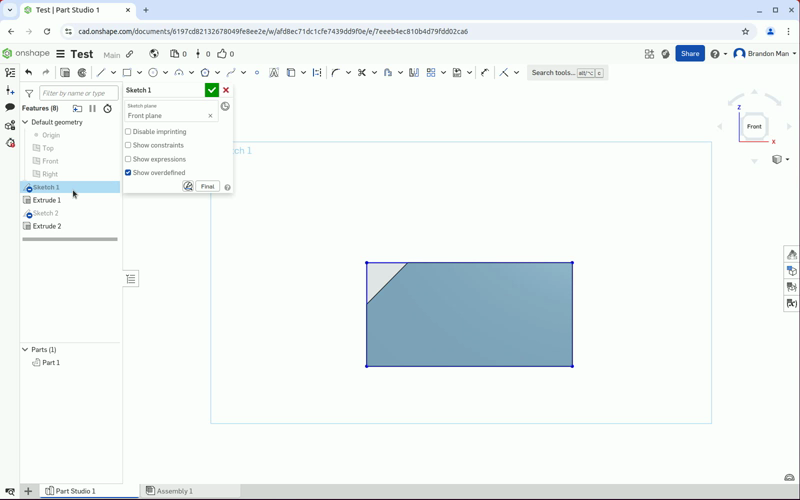
mouse_move(229, 92)
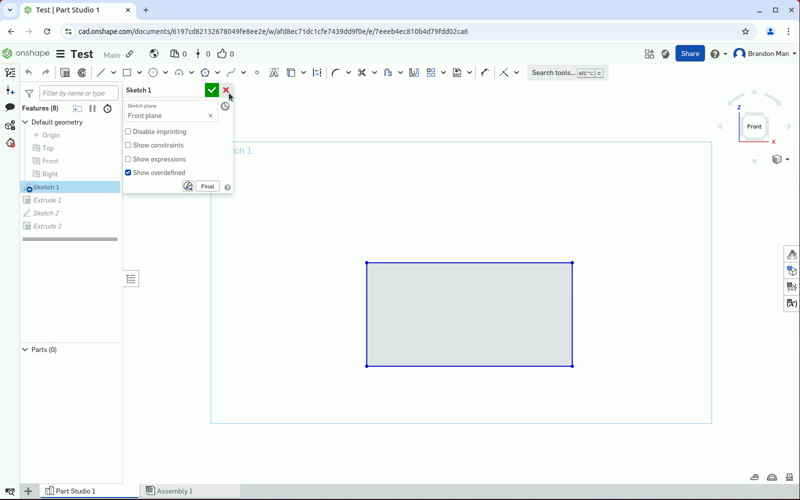
click(229, 92)
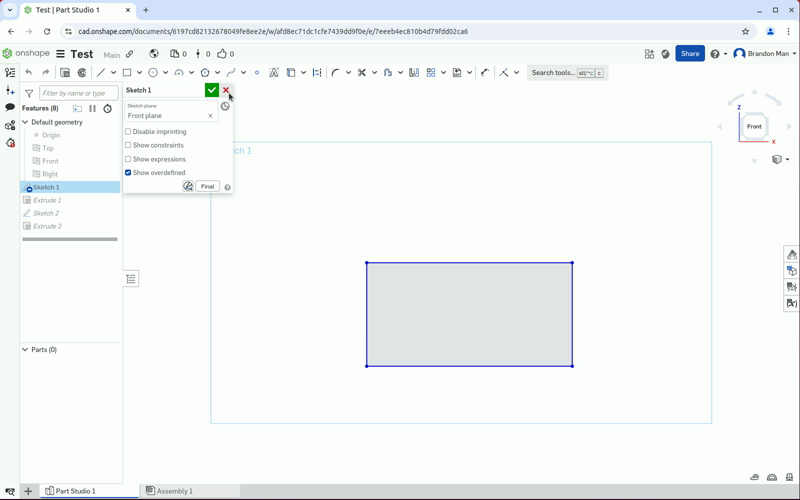
key(shift+s)
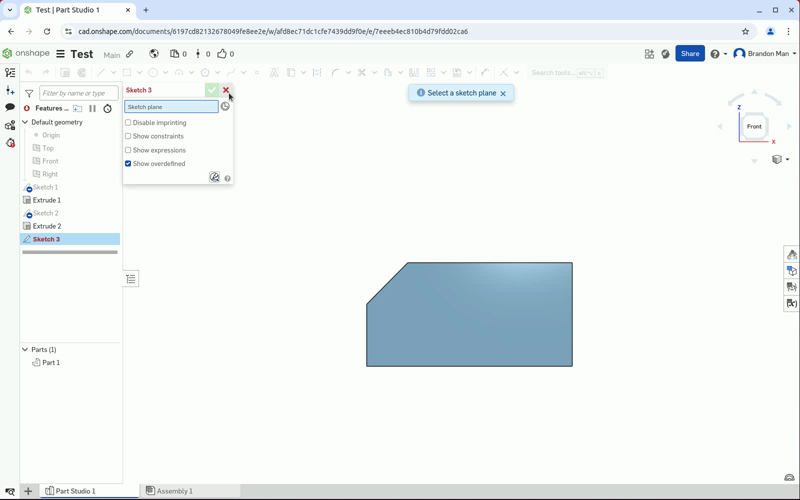
mouse_move(73, 163)
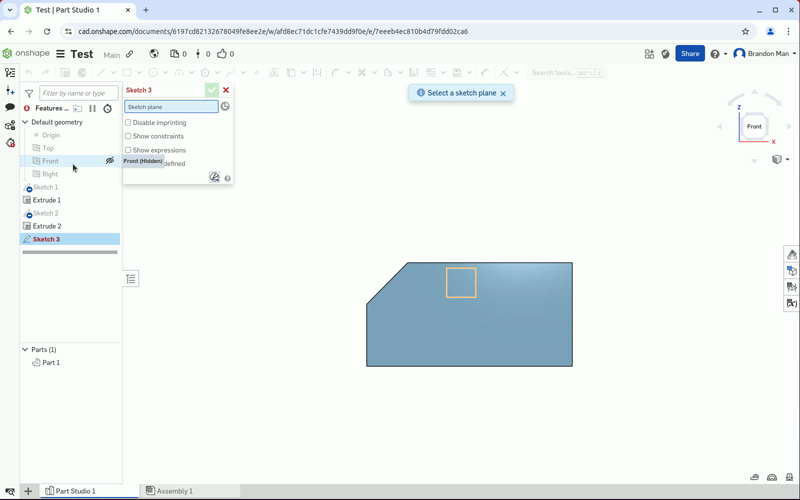
click(73, 163)
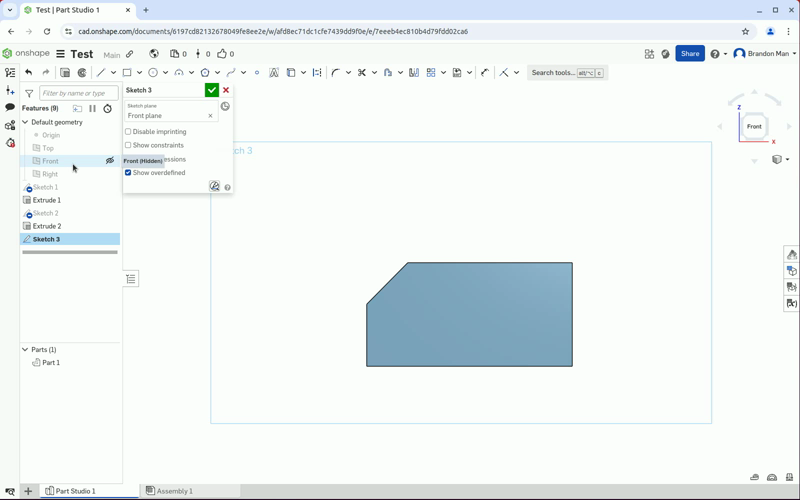
mouse_move(73, 352)
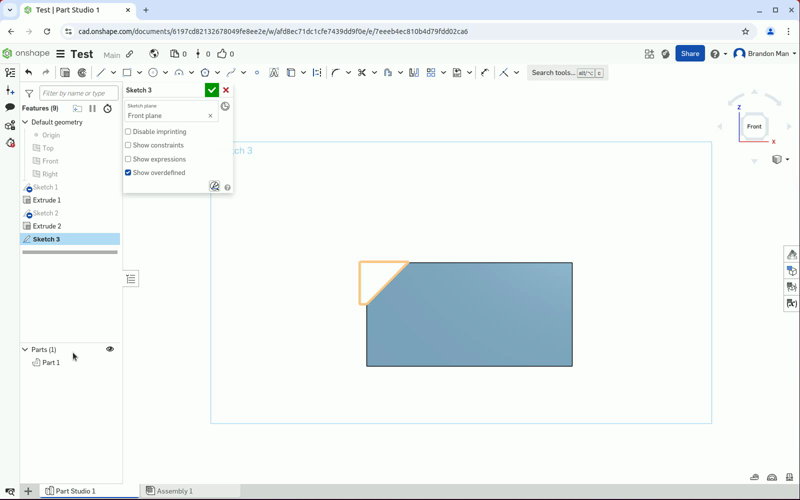
key(y)
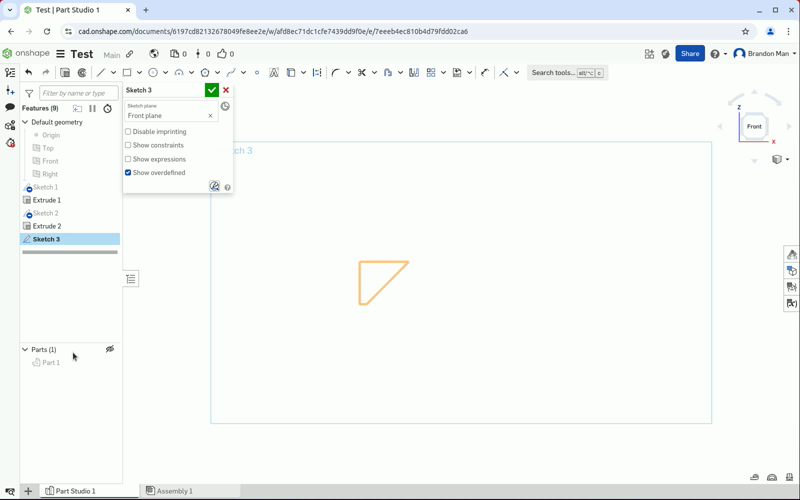
key(l)
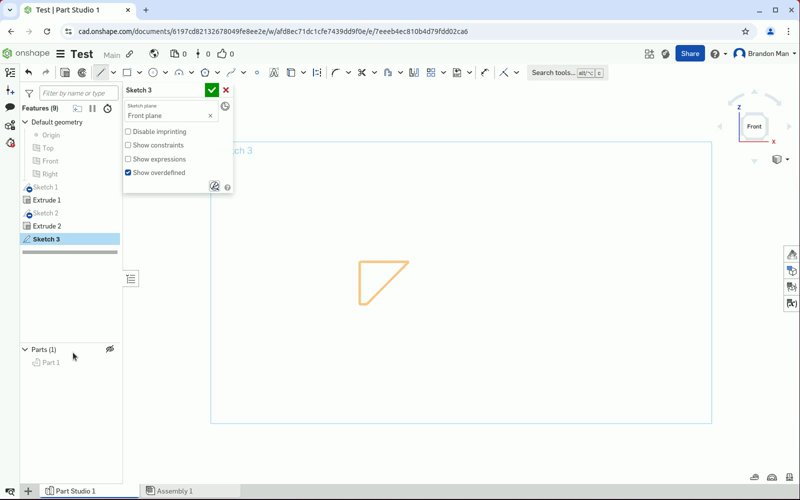
key_down(shift)
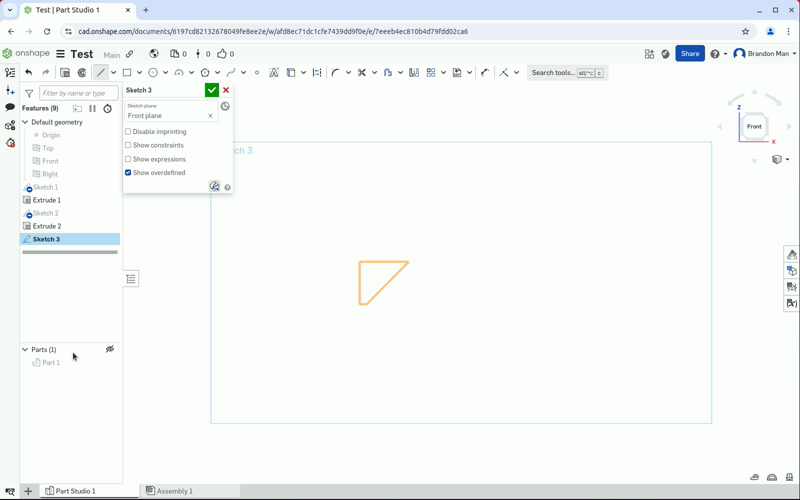
mouse_move(364, 366)
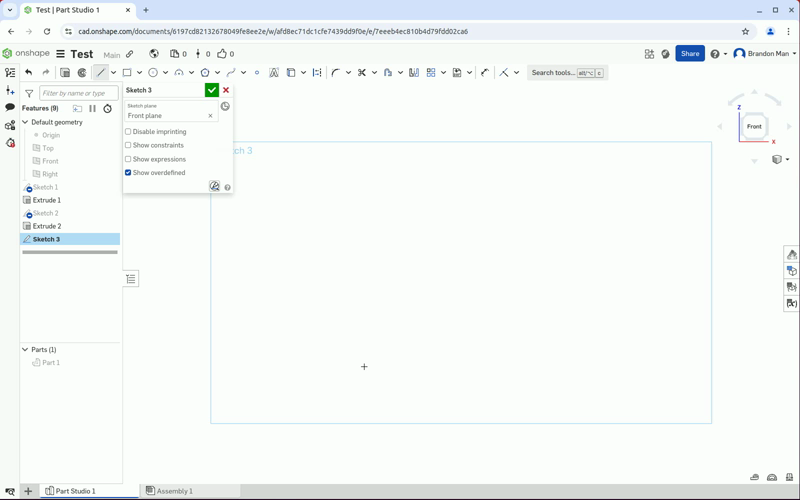
click(364, 366)
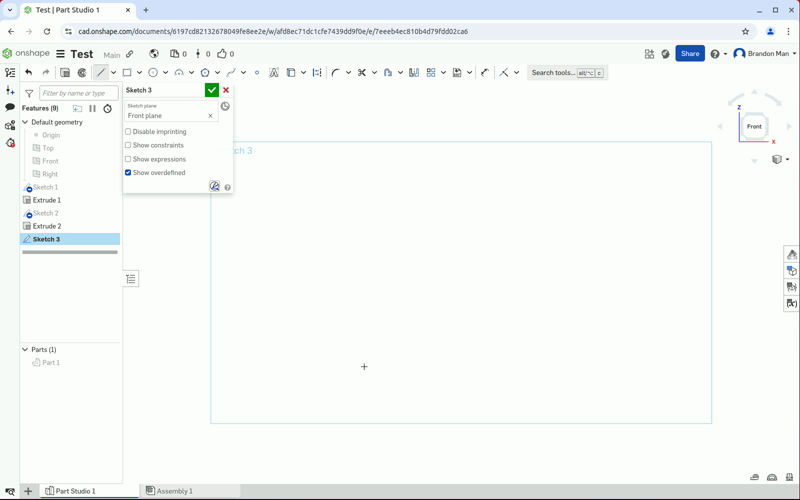
key_up(shift)
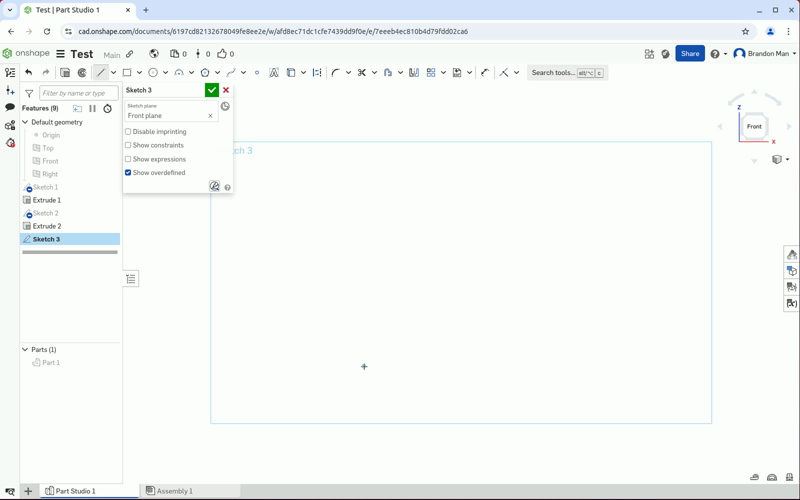
key_down(shift)
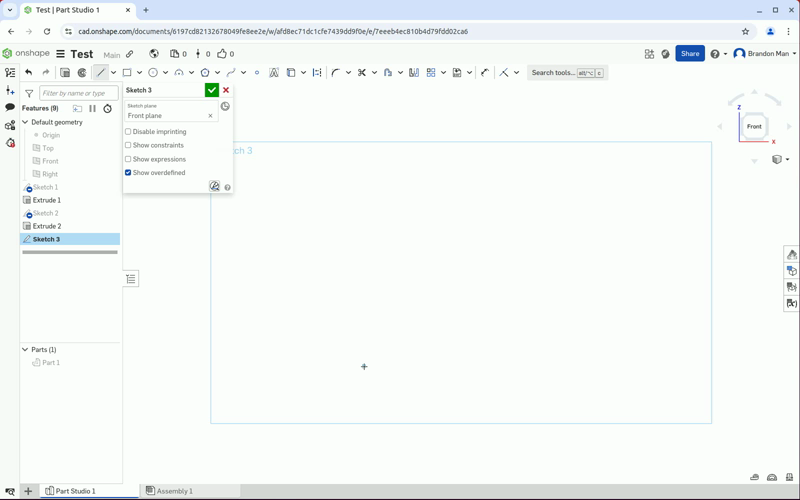
mouse_move(427, 366)
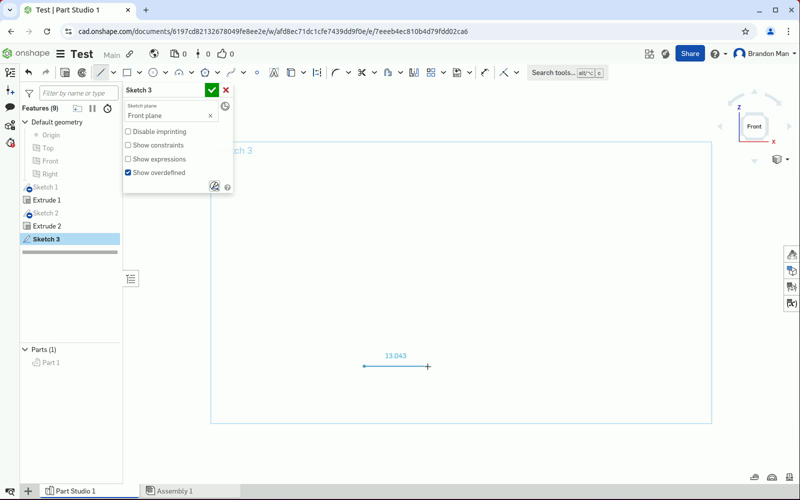
click(427, 366)
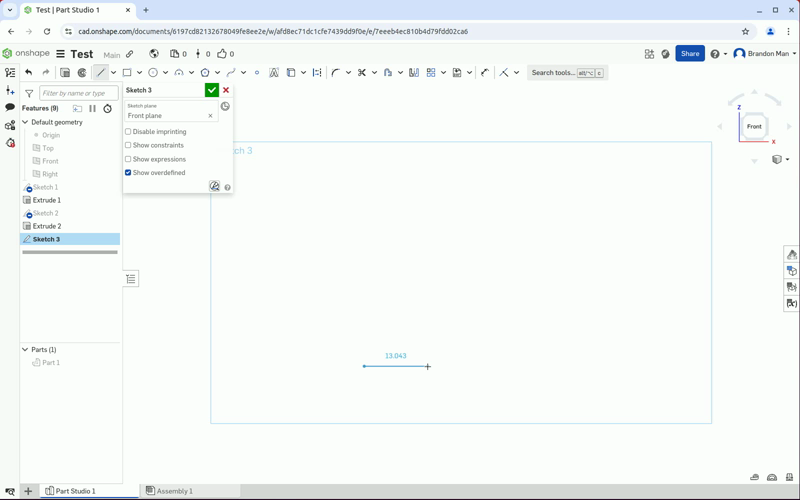
key_up(shift)
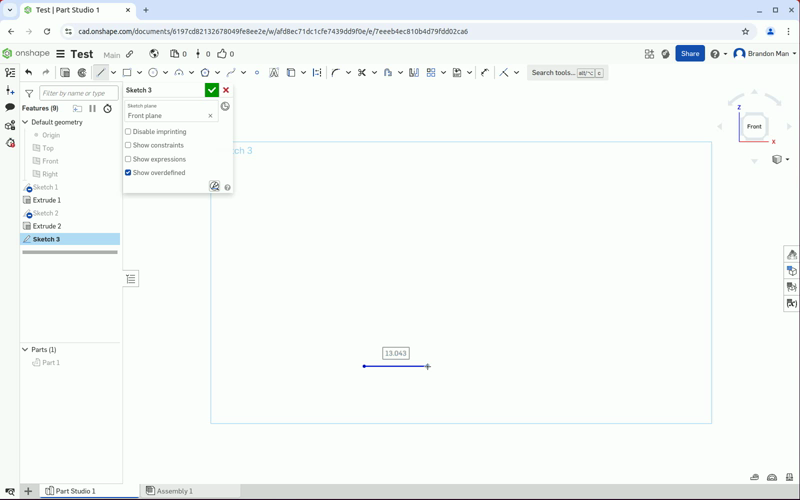
key_down(shift)
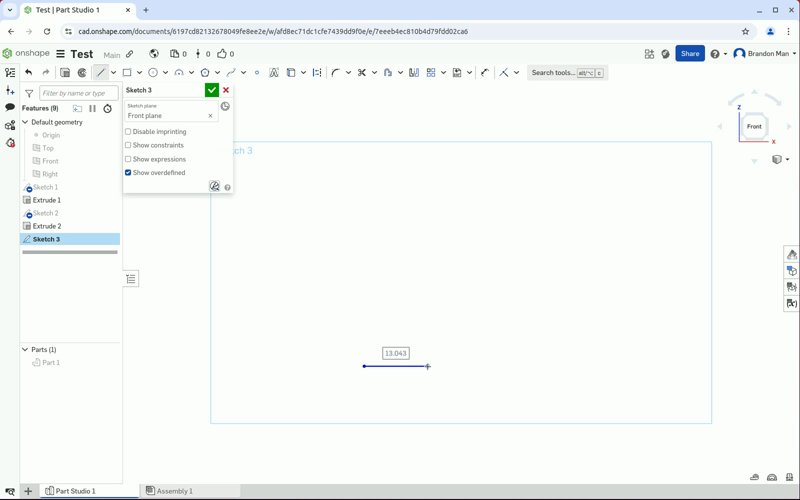
mouse_move(531, 262)
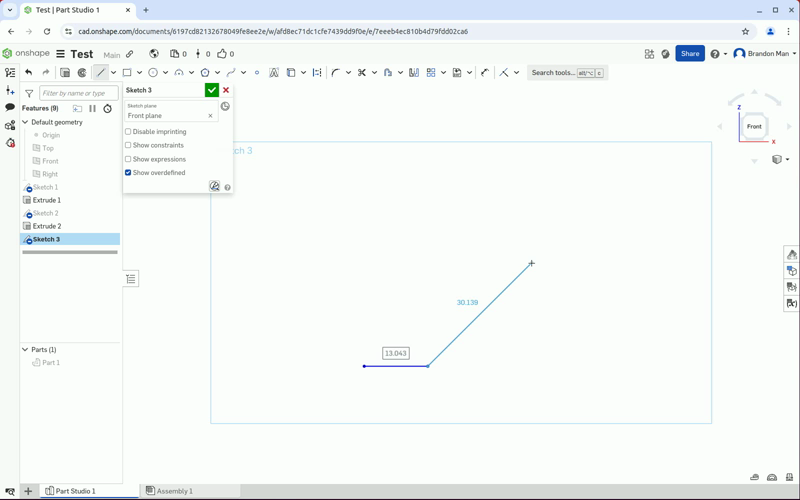
click(531, 262)
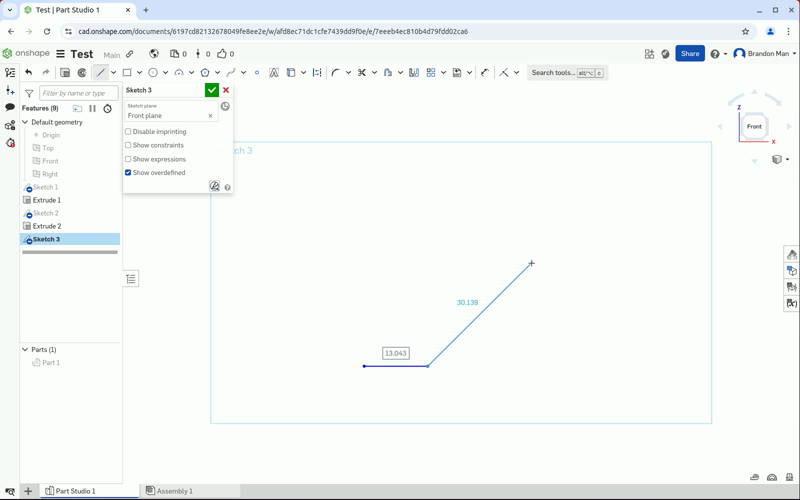
key_up(shift)
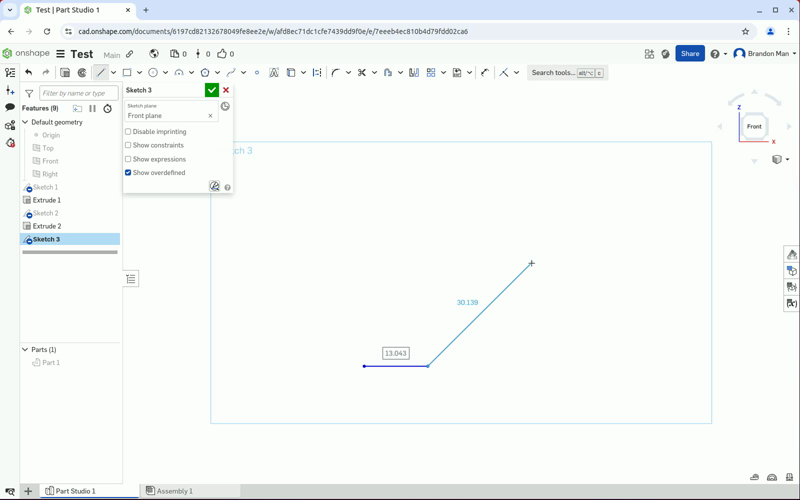
key_down(shift)
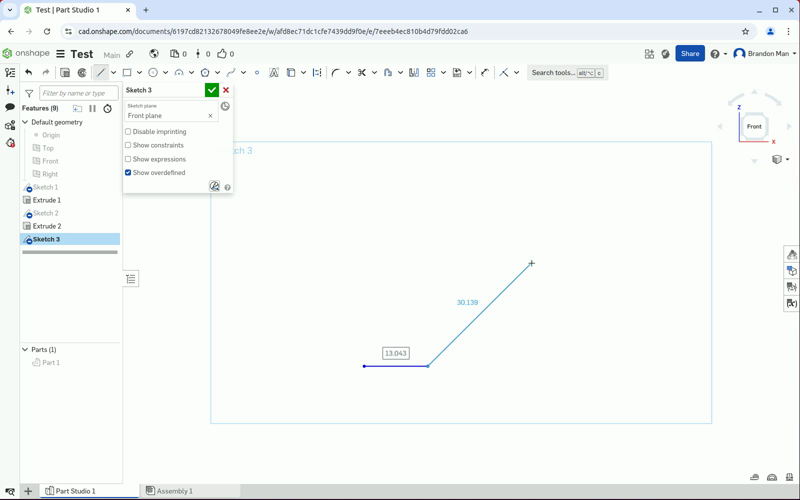
mouse_move(364, 262)
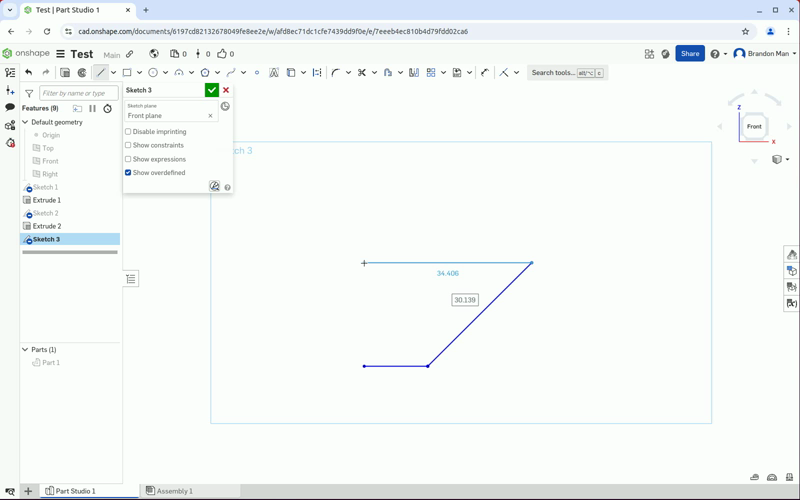
click(364, 262)
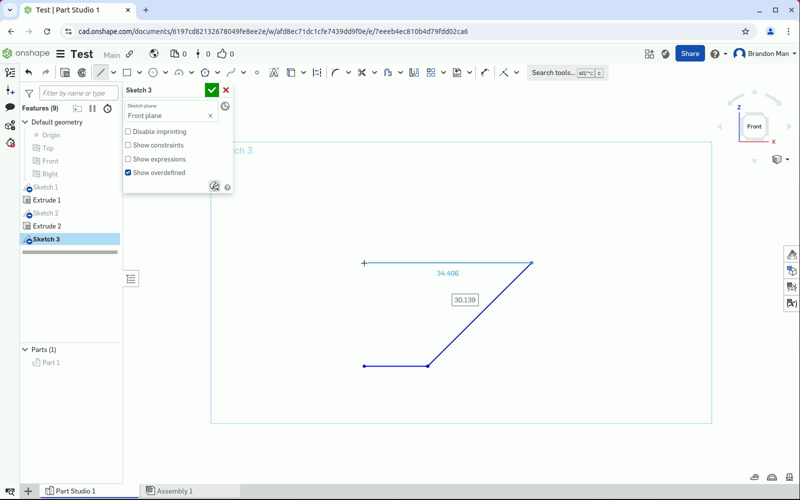
key_up(shift)
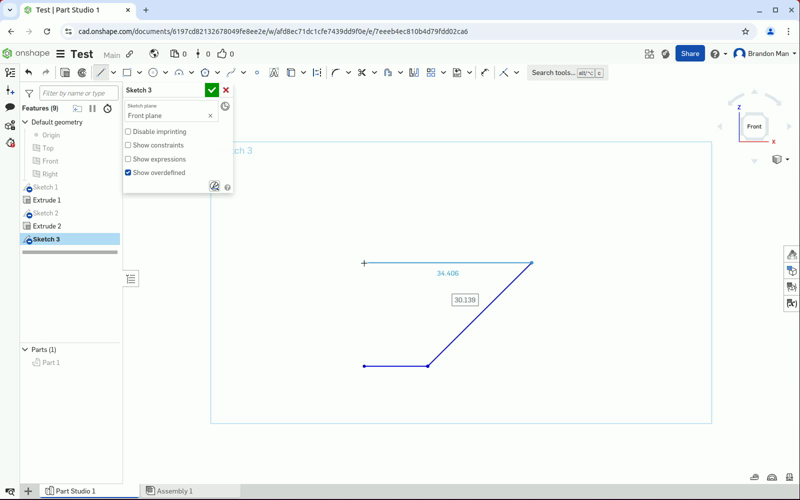
key_down(shift)
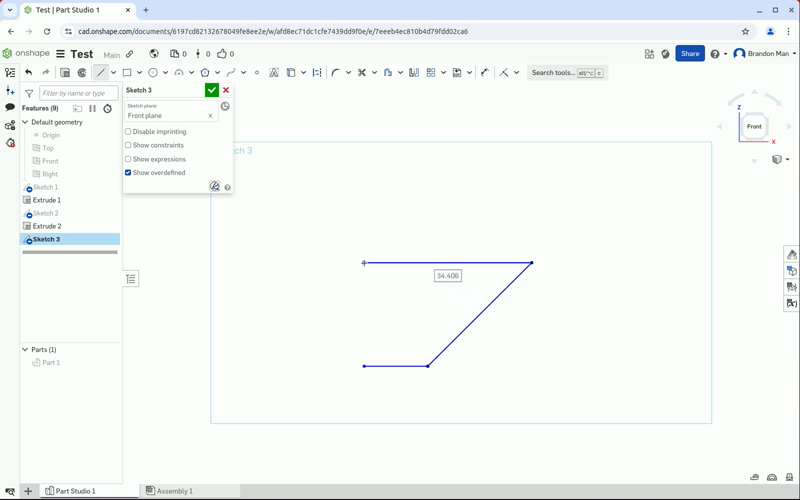
mouse_move(364, 366)
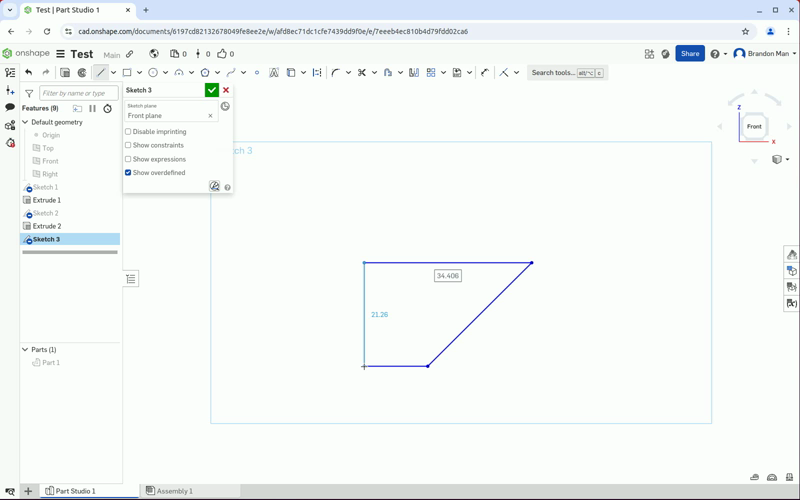
key_up(shift)
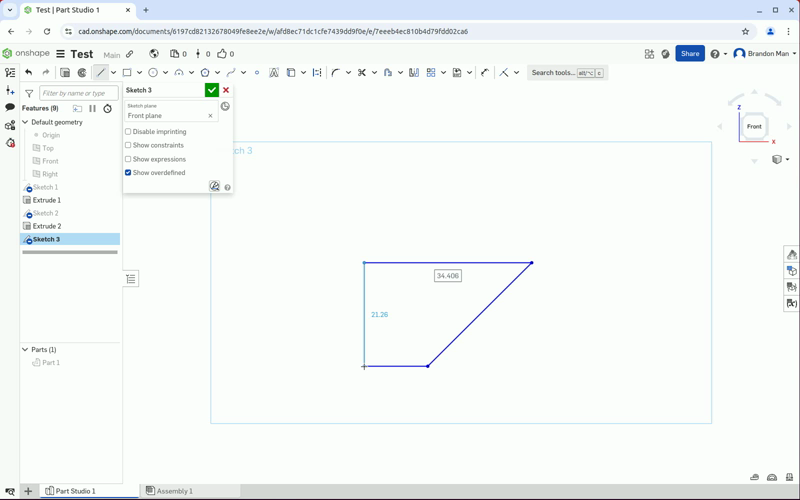
click(364, 366)
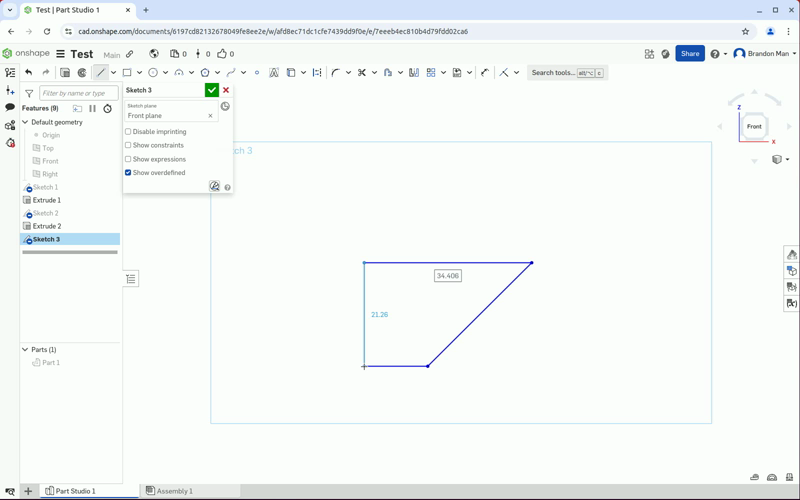
key(esc)
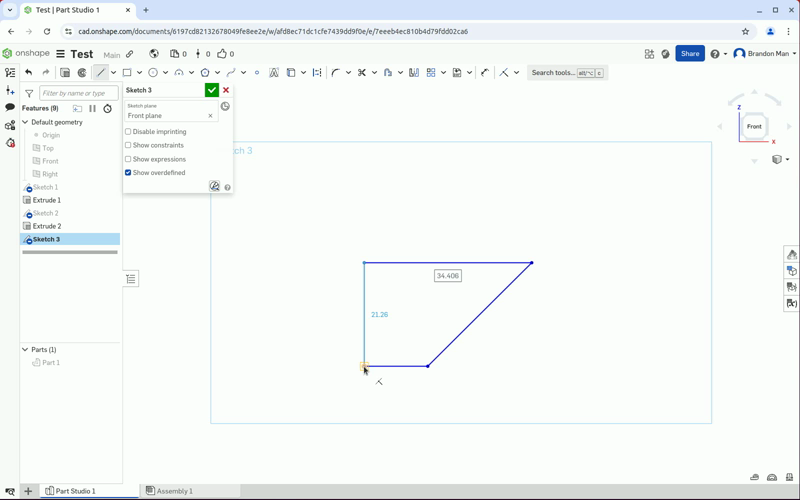
mouse_move(400, 317)
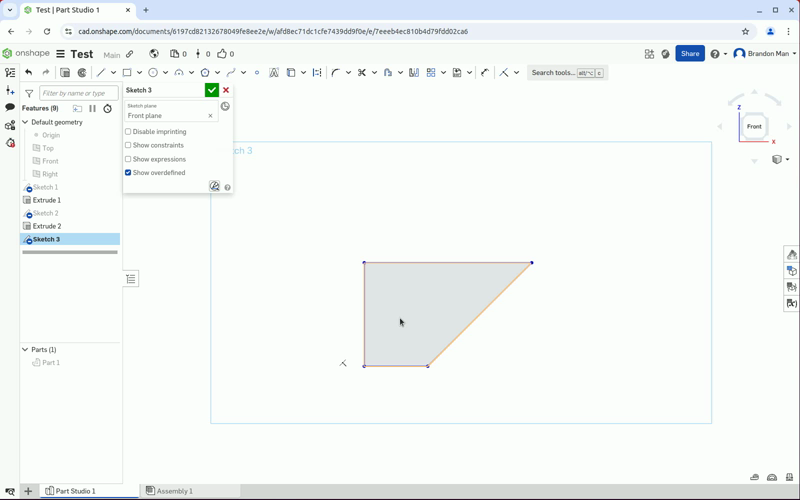
click(400, 317)
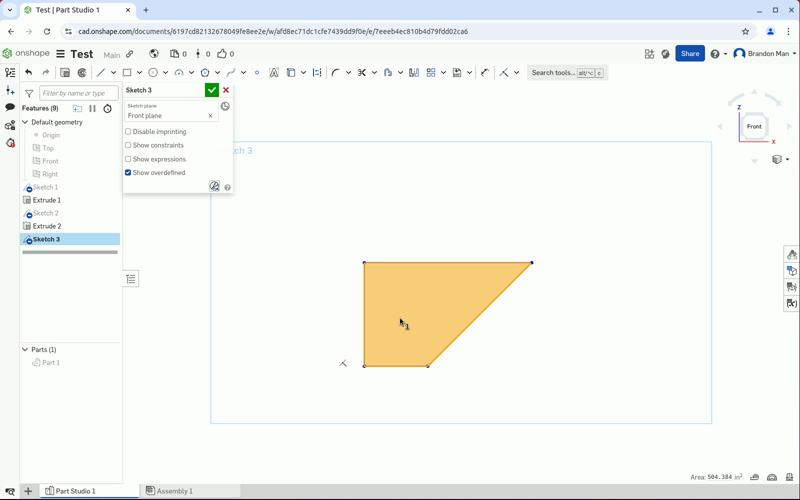
mouse_move(73, 352)
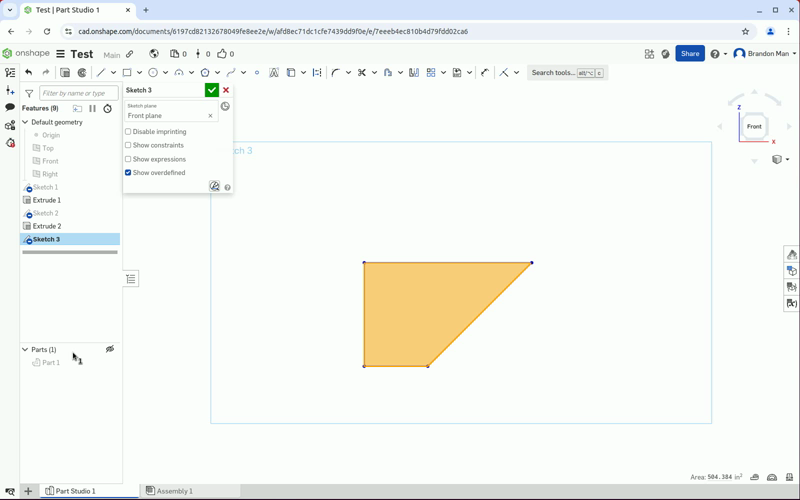
key(shift+y)
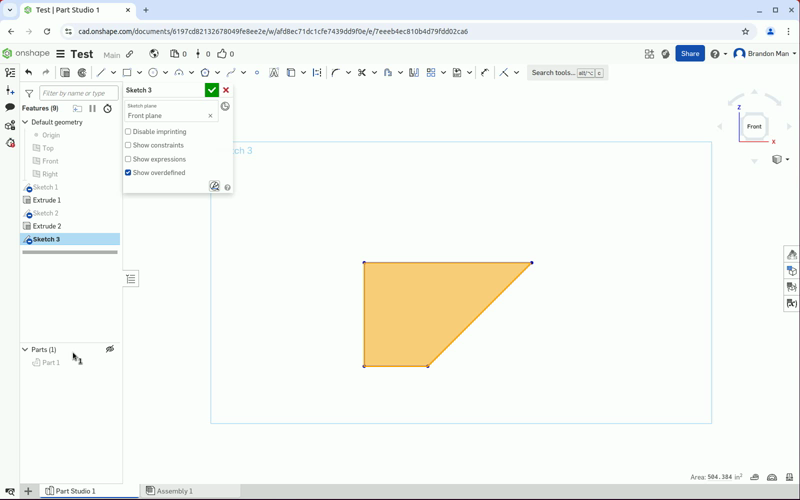
key(shift+e)
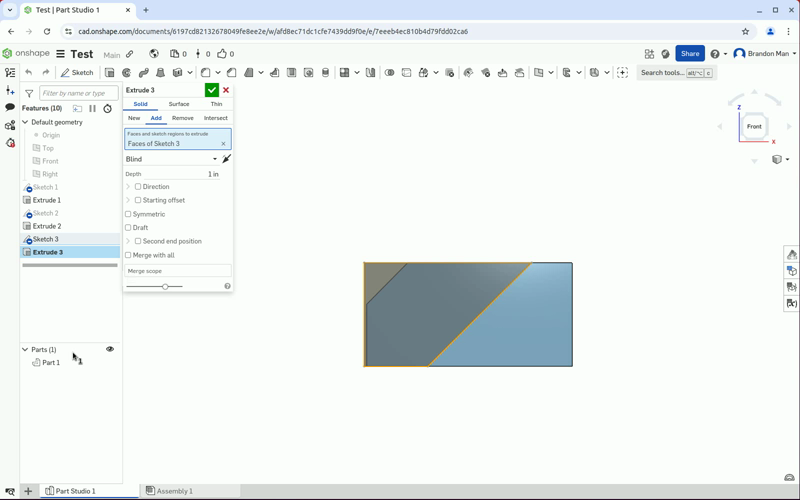
mouse_move(143, 106)
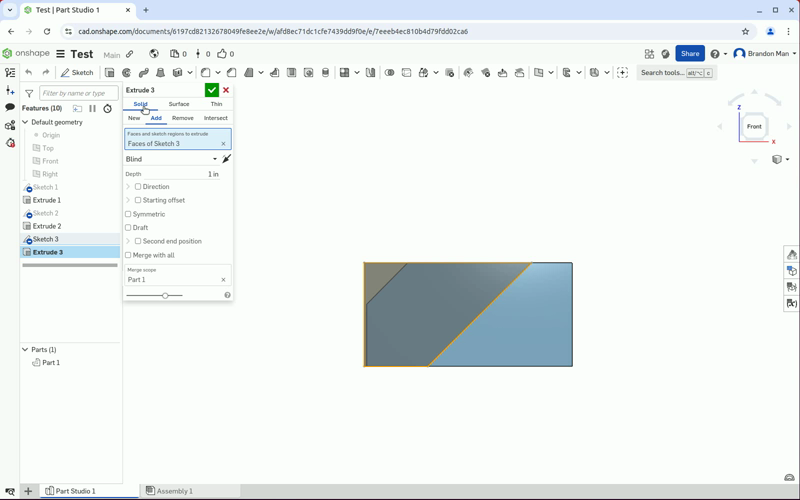
click(143, 106)
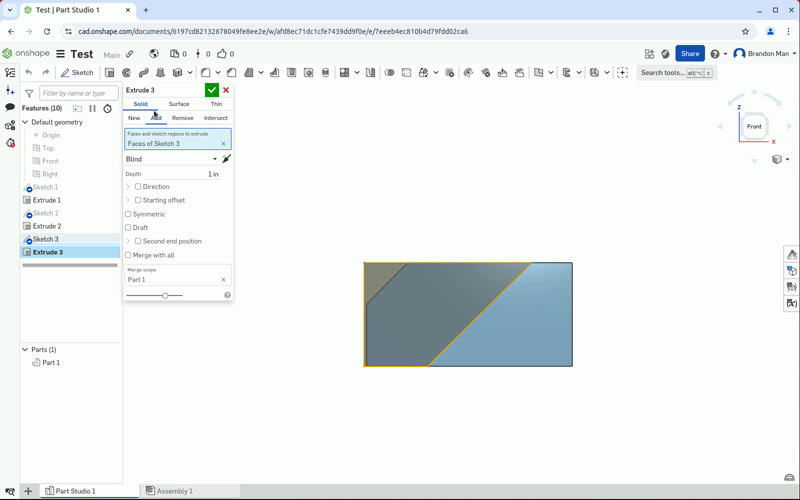
mouse_move(186, 120)
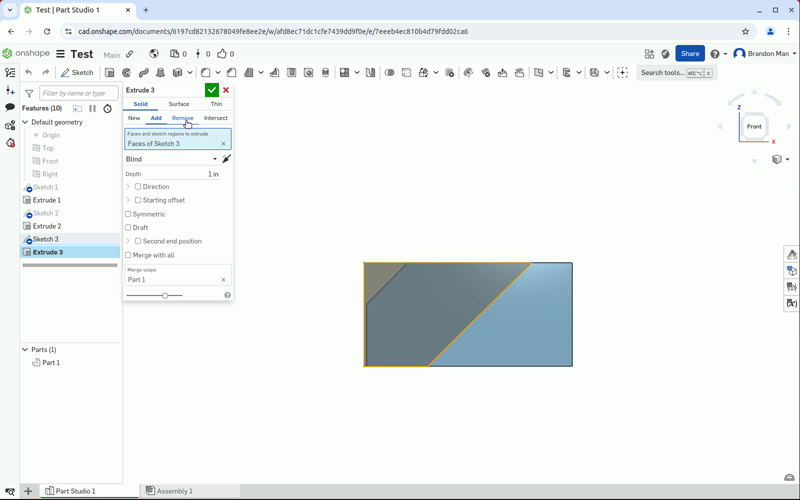
click(186, 120)
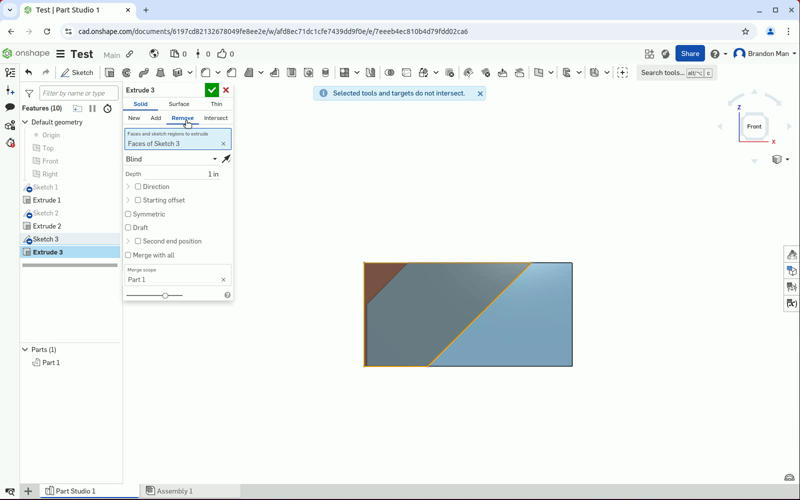
key(tab, 4)
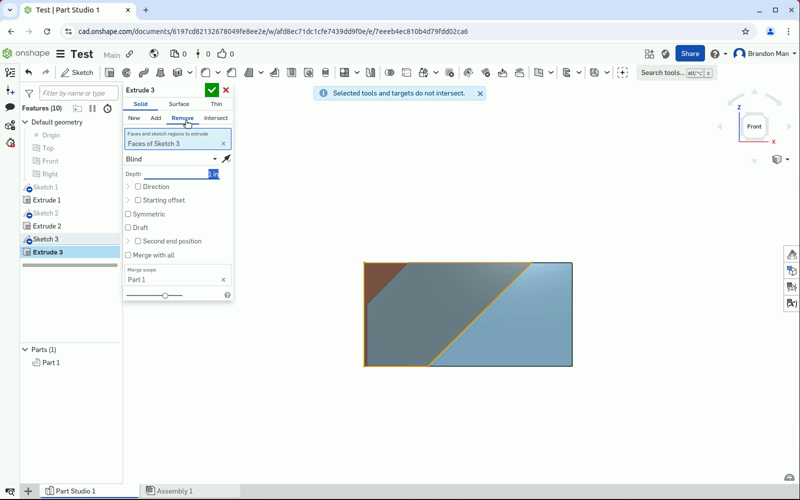
text(-6.258)
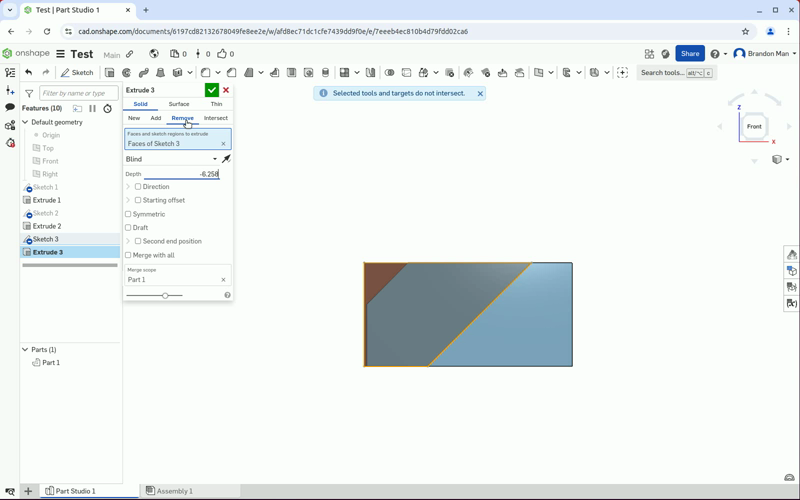
key(tab, 6)
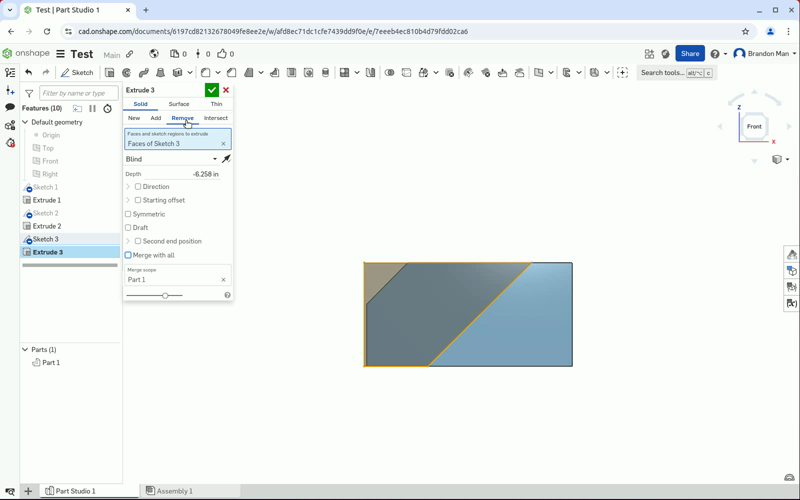
key(space)
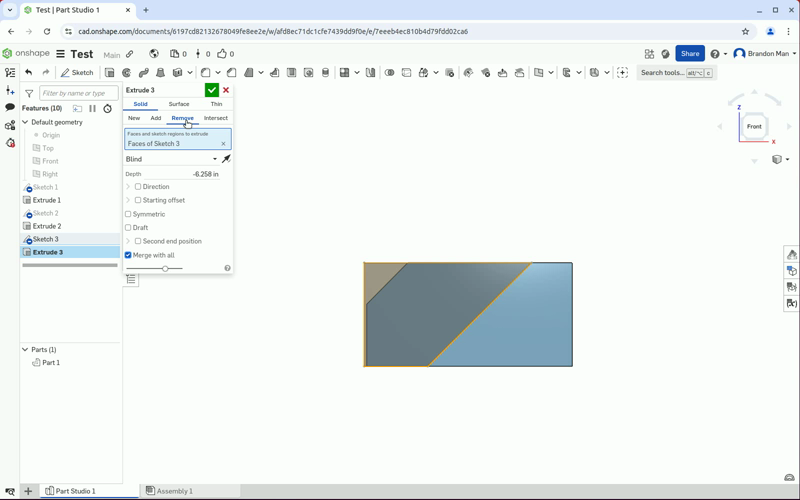
key(enter)
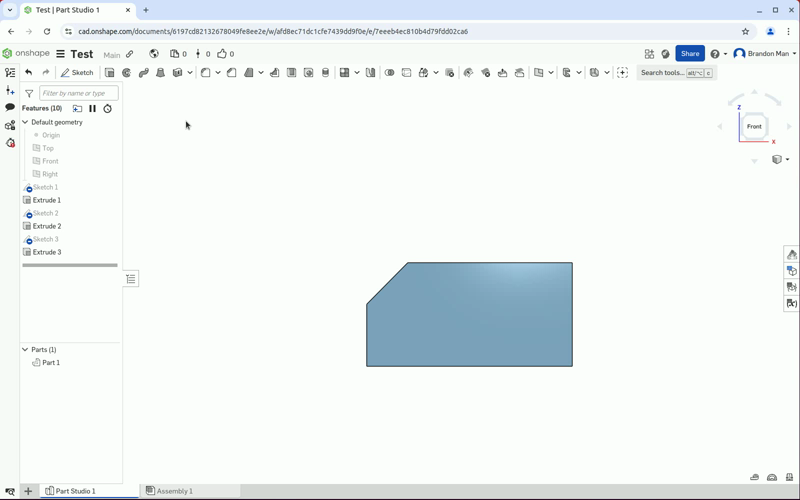
key(shift+h)
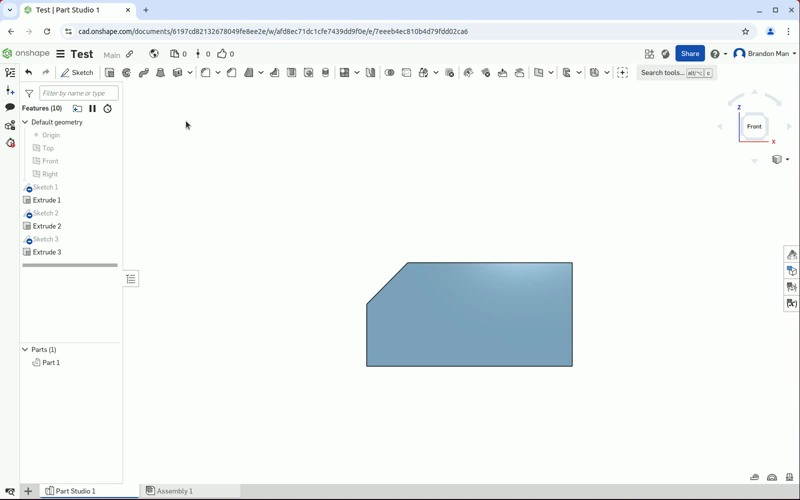
key(shift+h)
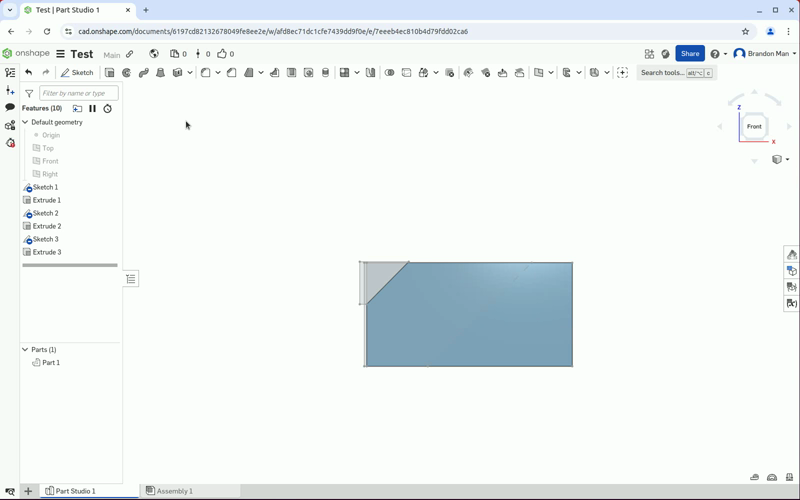
key(shift+7)
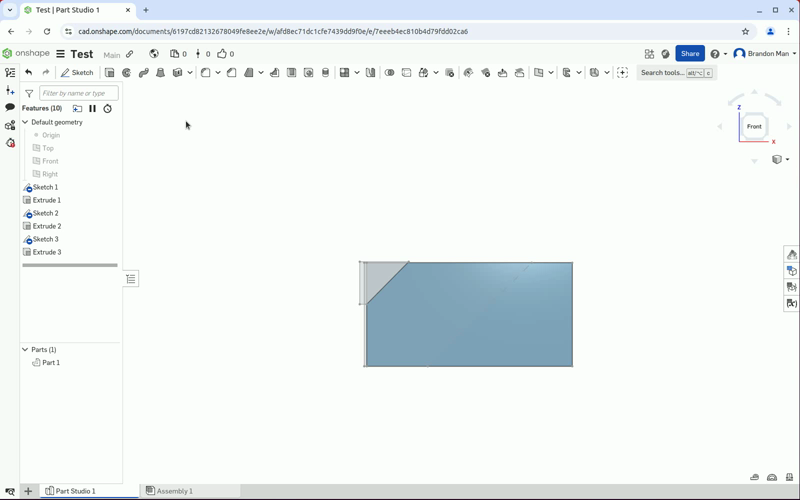
key(left, 2)
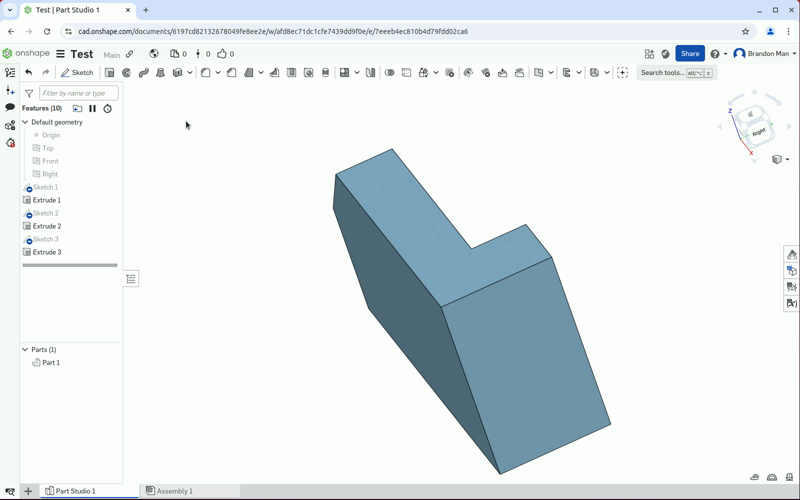
key(down, 2)
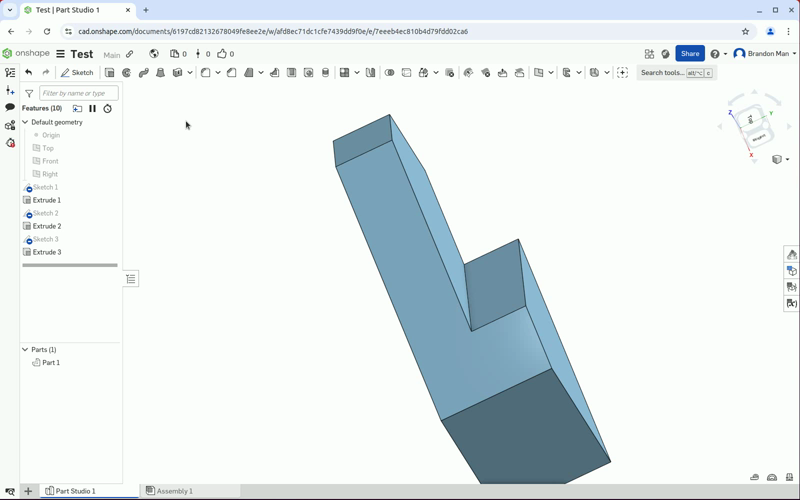
key(up, 2)
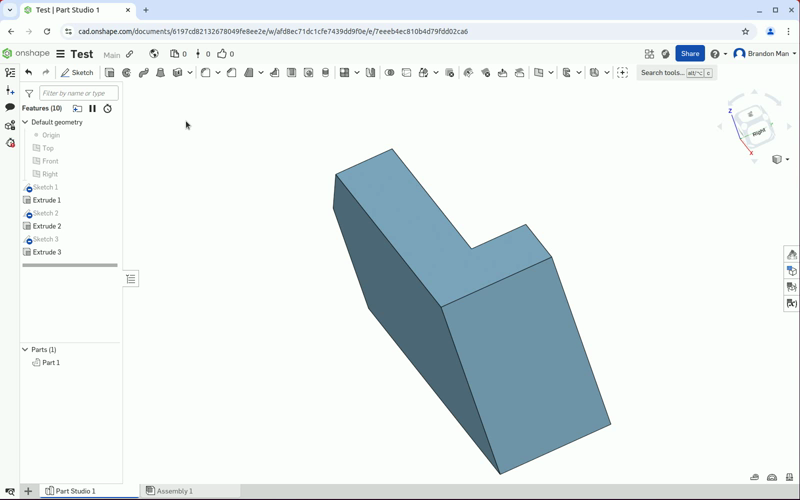
key(right, 2)
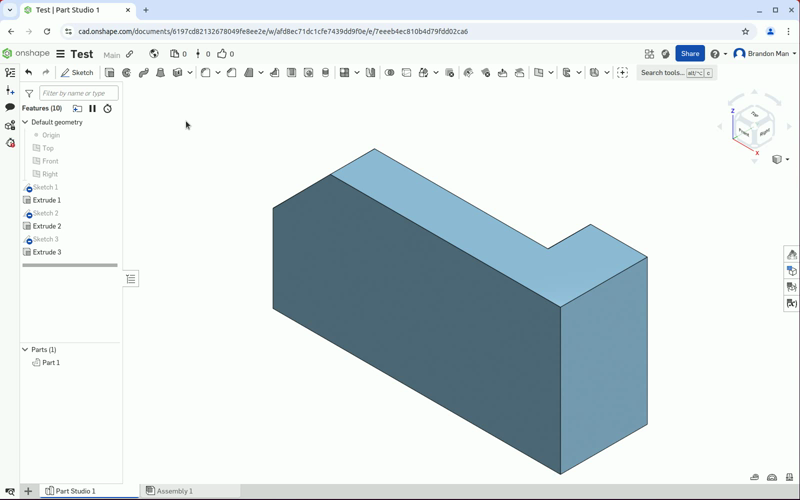
mouse_move(73, 189)
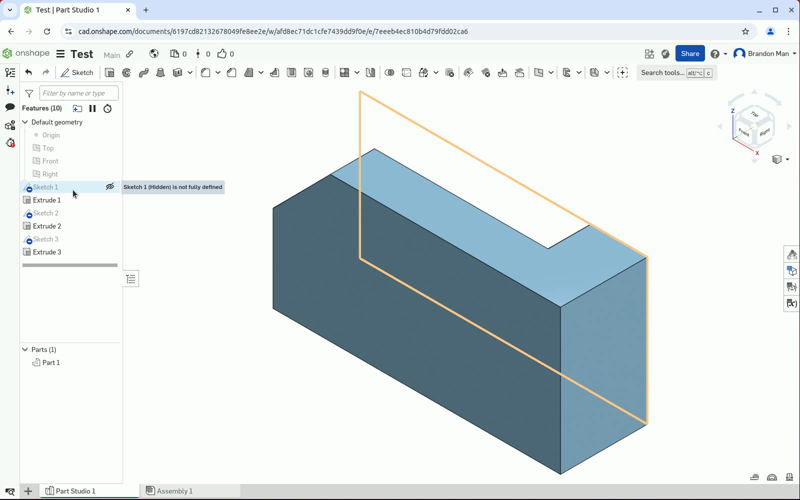
click(73, 189)